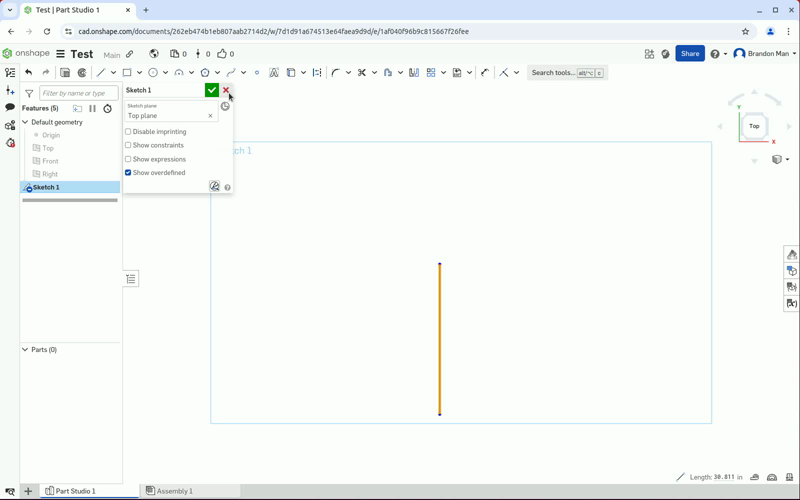
key(shift+h)
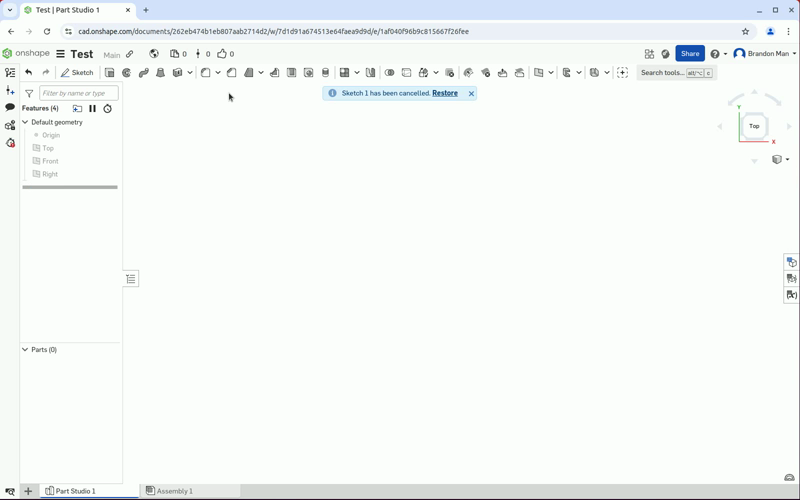
mouse_move(73, 352)
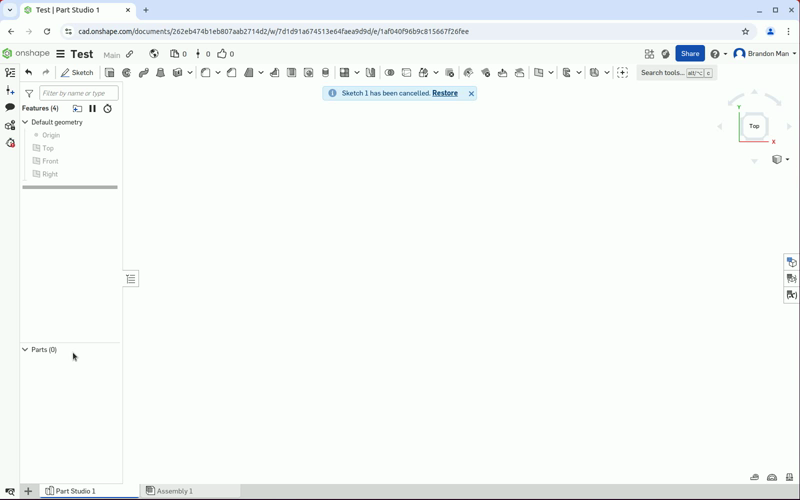
key(y)
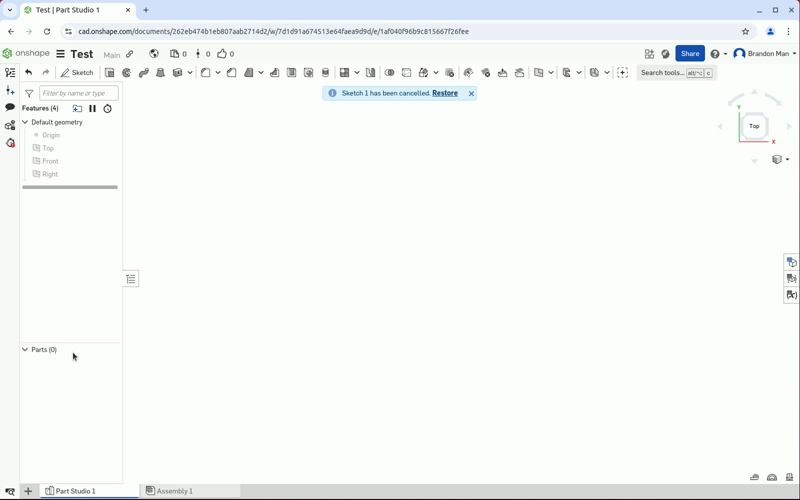
key(shift+p)
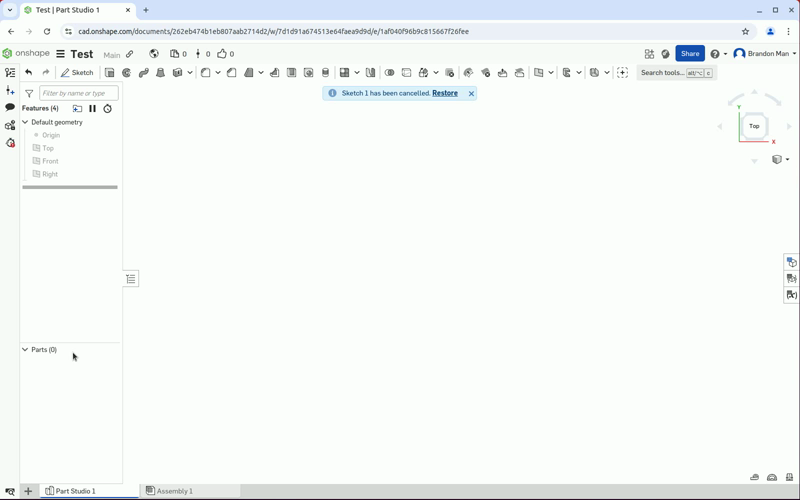
key(space)
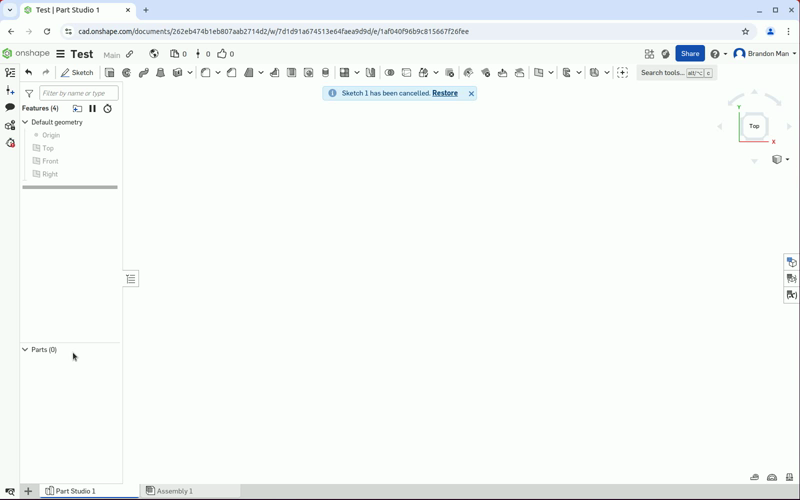
key_down(shift)
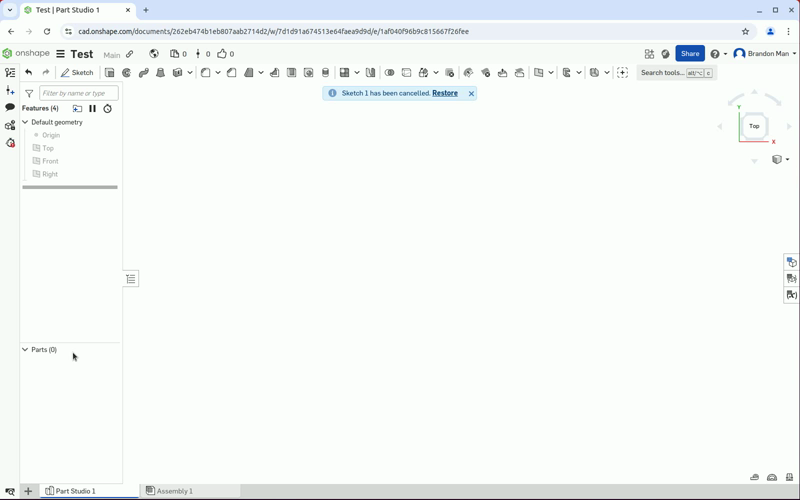
key(up)
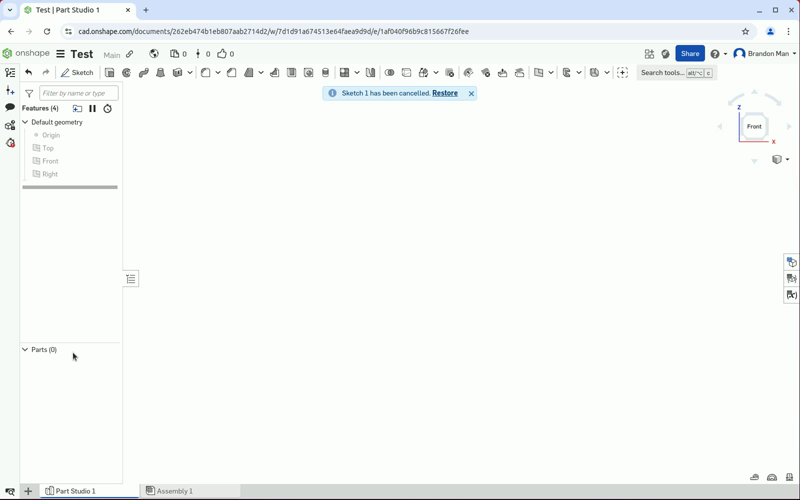
key_up(shift)
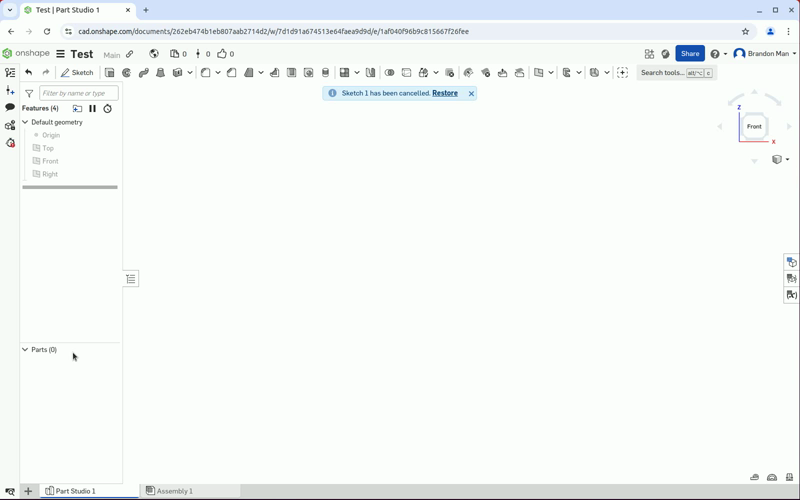
mouse_move(73, 352)
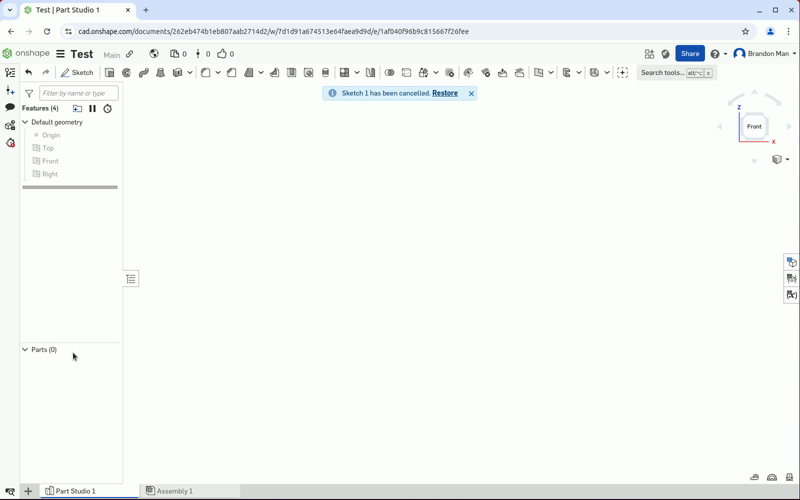
key(shift+y)
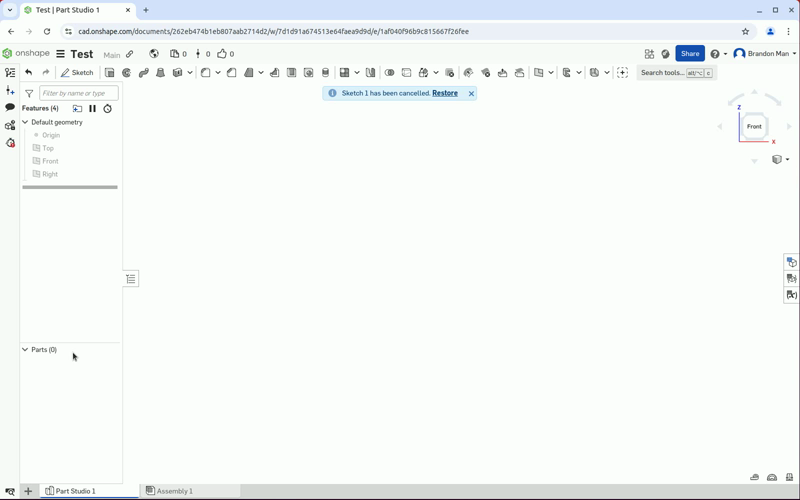
key(shift+s)
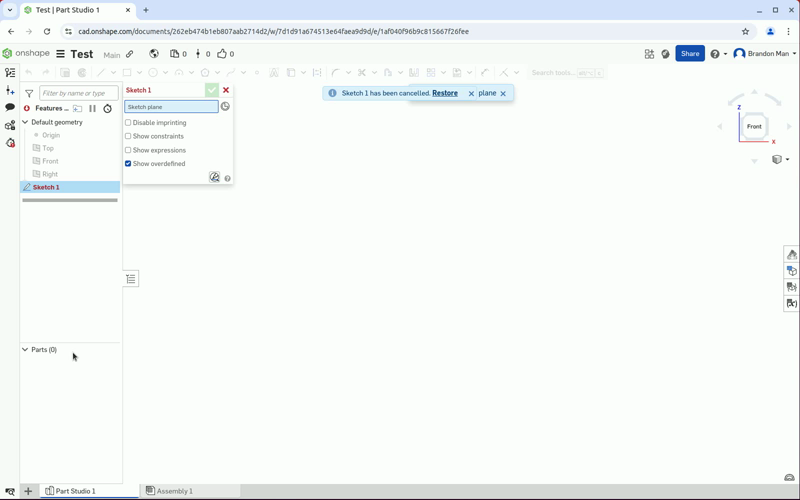
mouse_move(73, 163)
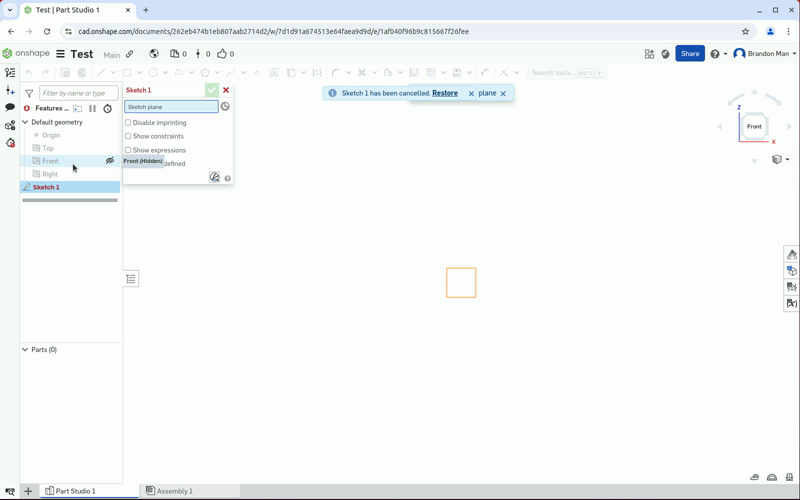
click(73, 163)
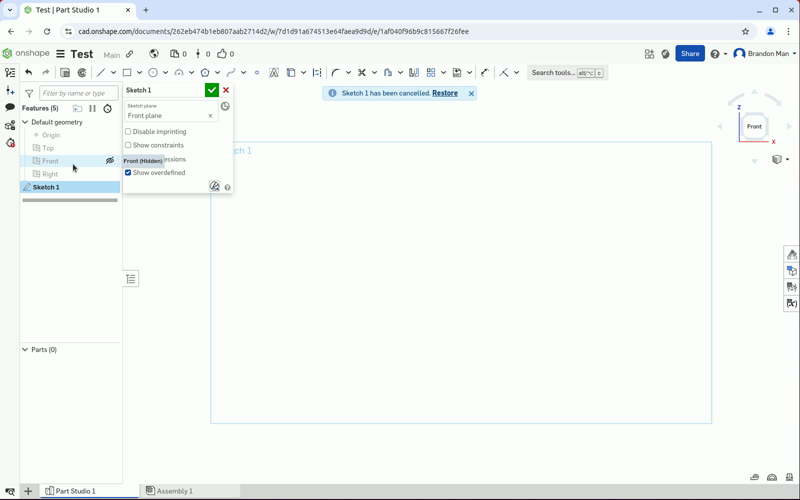
mouse_move(73, 352)
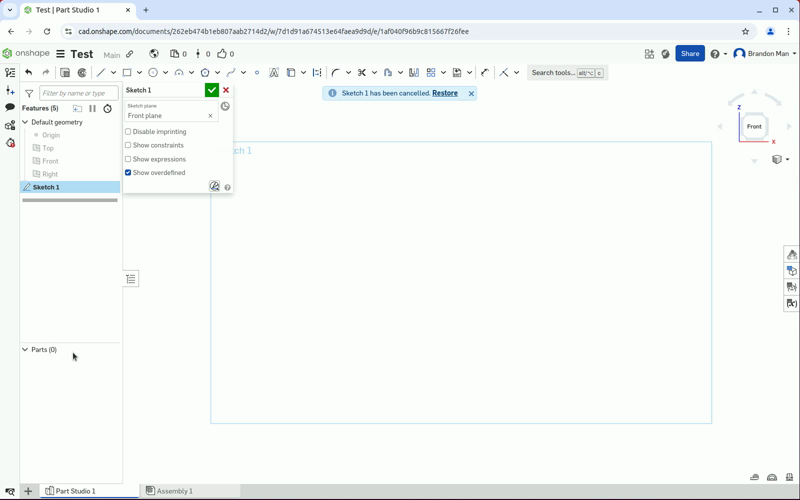
key(y)
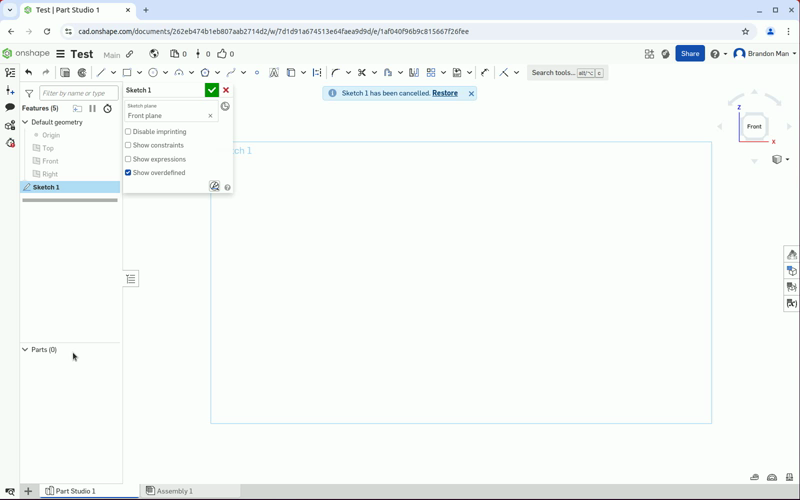
key(l)
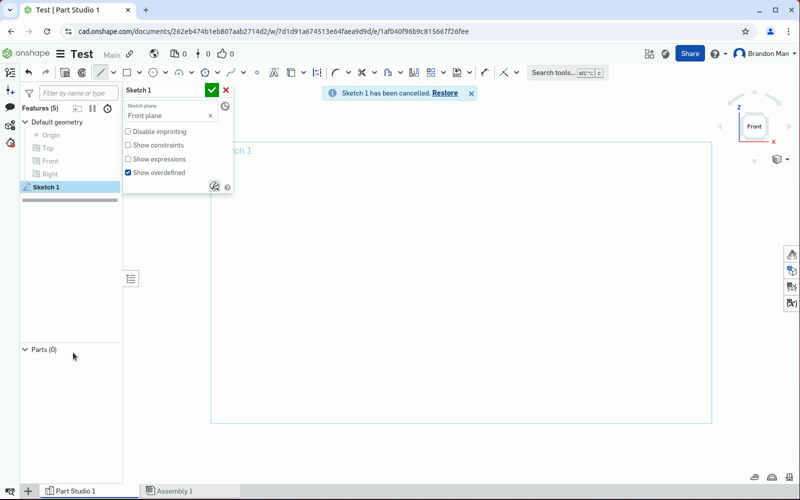
key_down(shift)
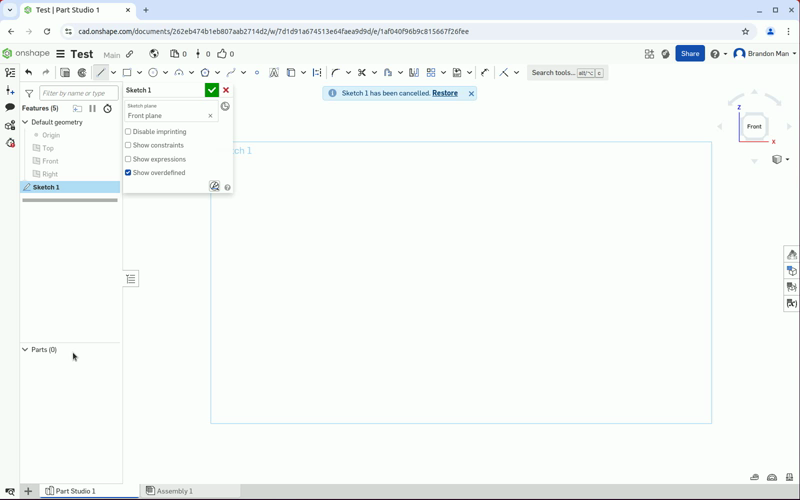
mouse_move(416, 293)
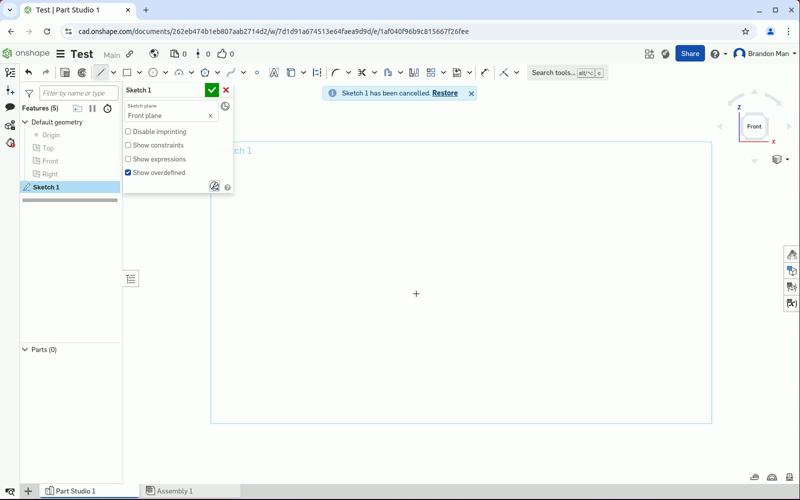
click(416, 293)
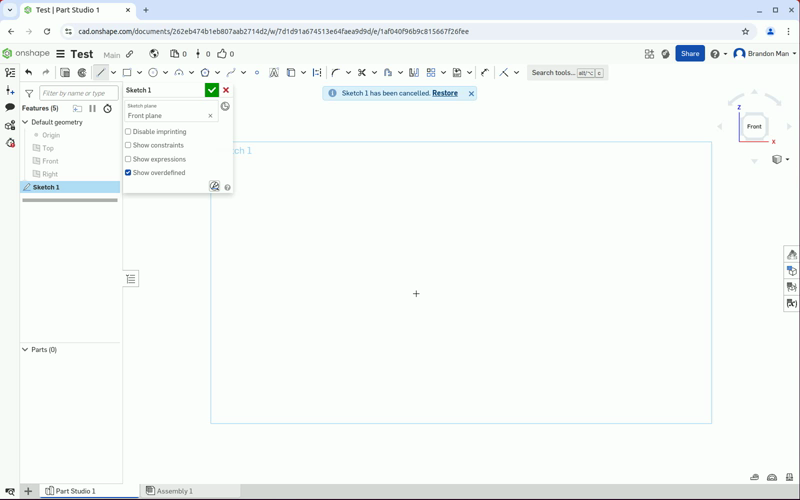
key_up(shift)
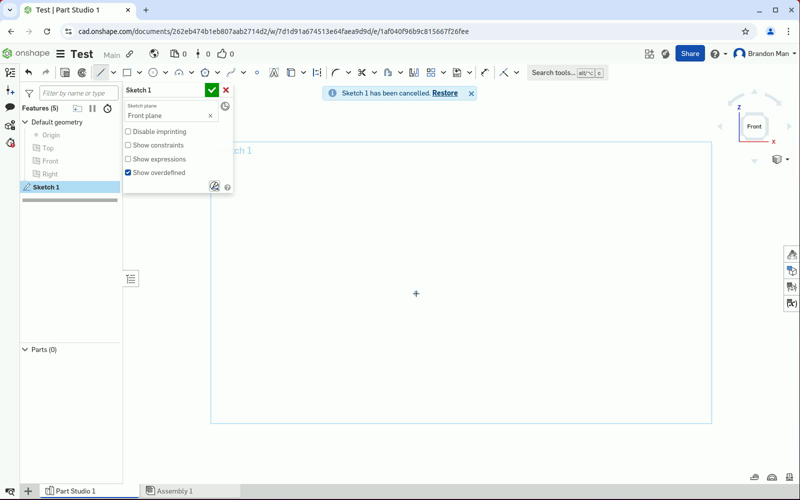
key_down(shift)
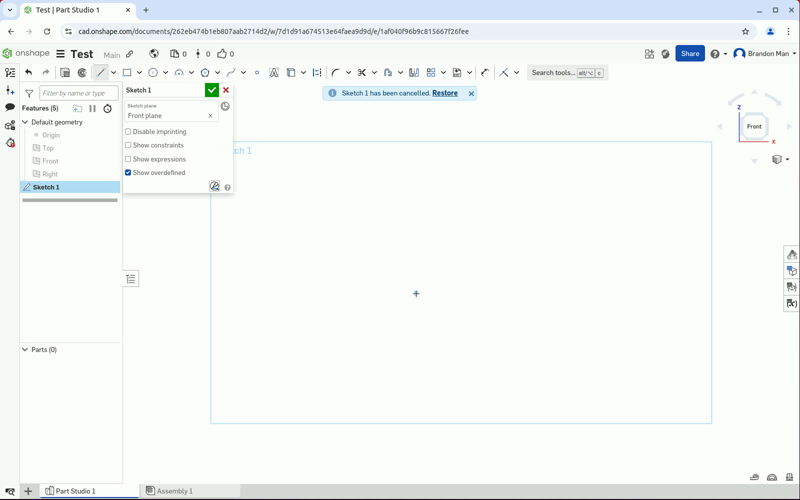
mouse_move(505, 293)
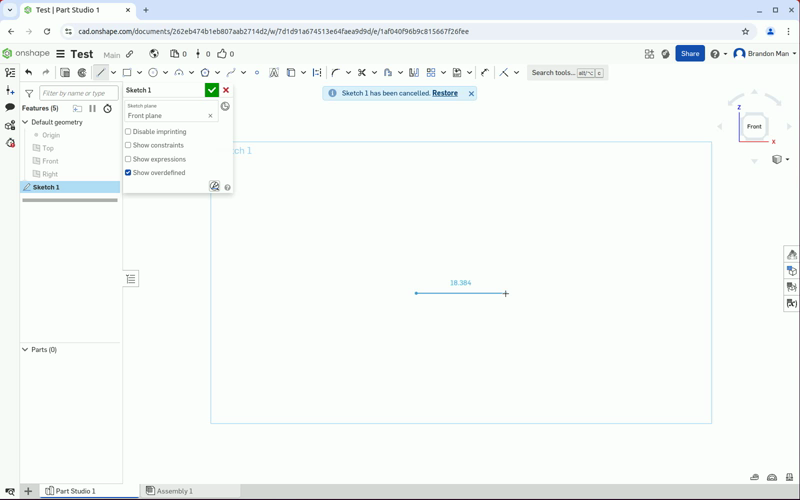
click(505, 293)
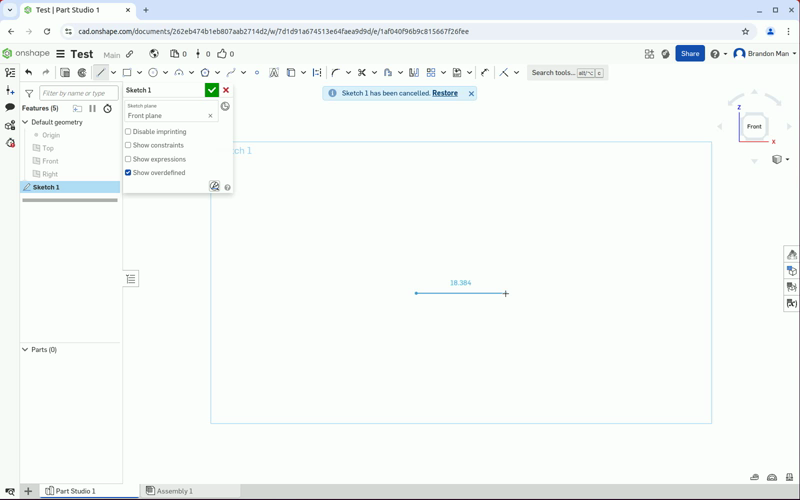
key_up(shift)
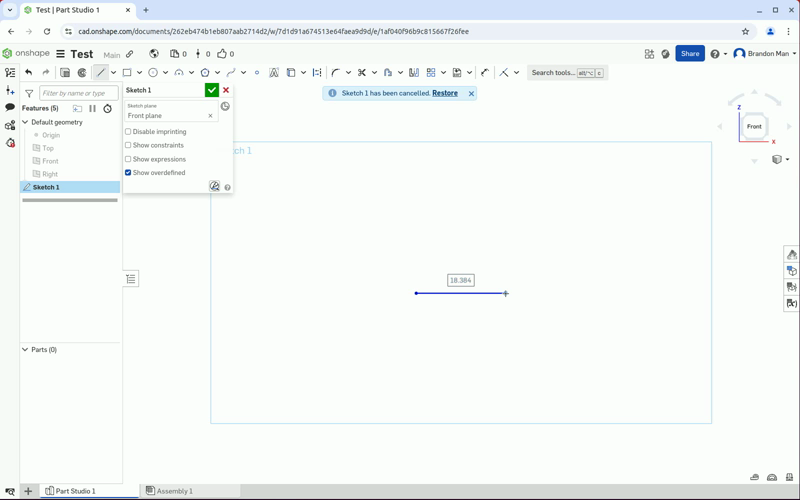
key_down(shift)
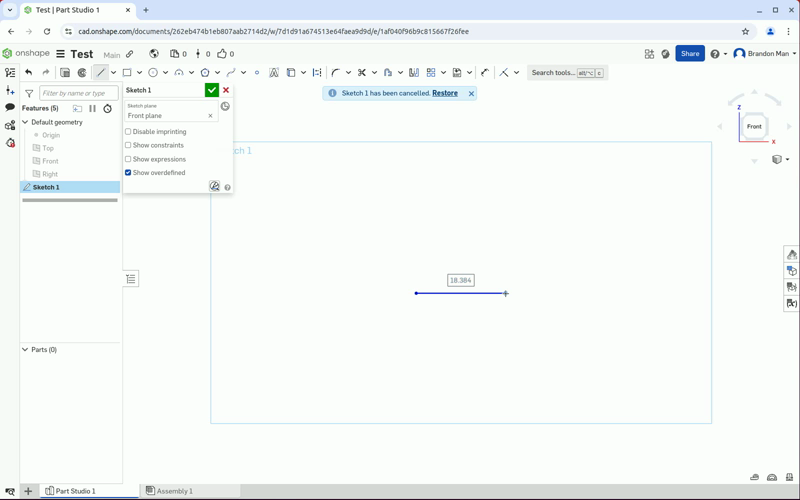
mouse_move(535, 293)
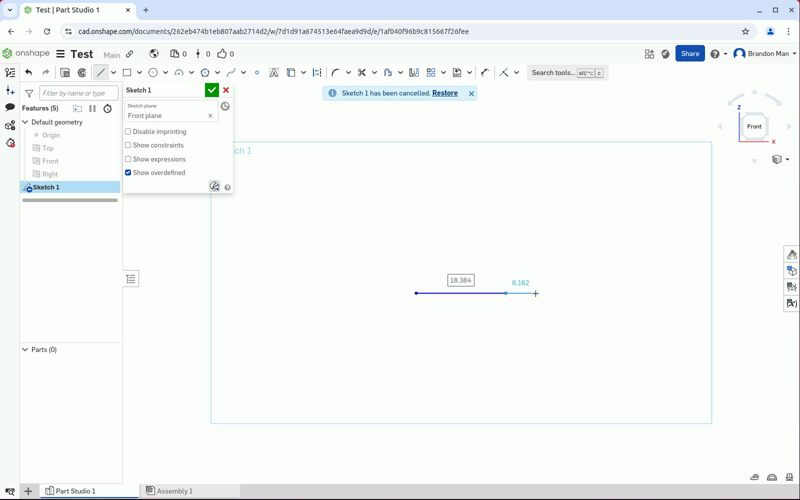
mouse_move(505, 272)
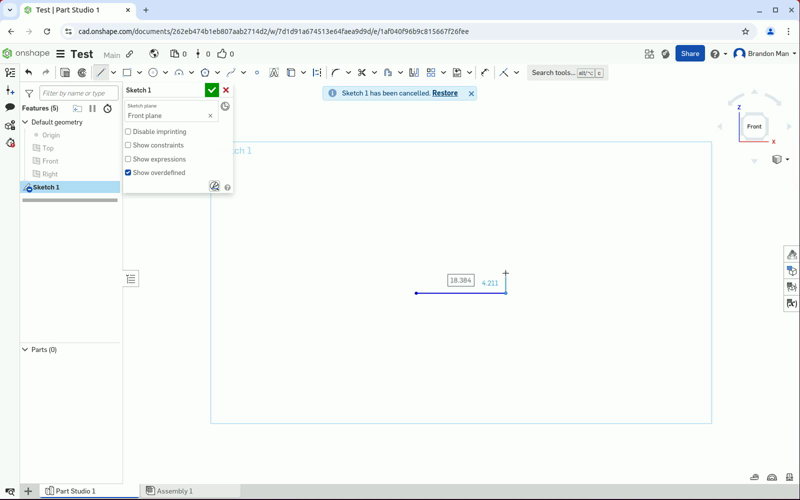
click(505, 272)
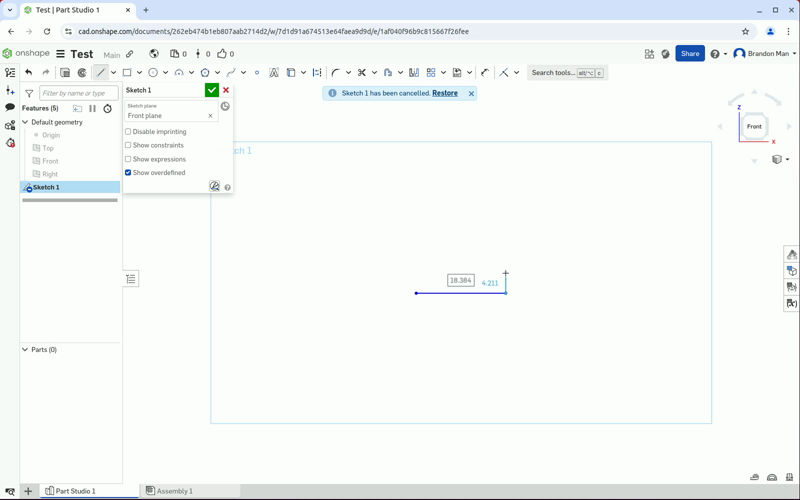
key_up(shift)
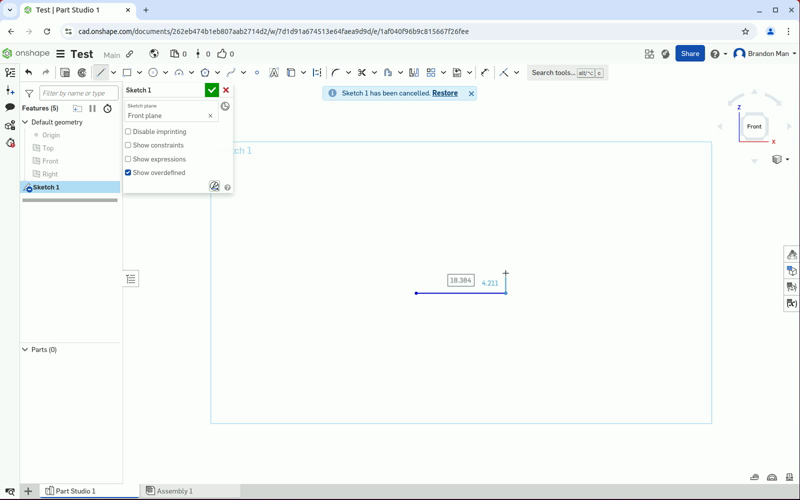
key_down(shift)
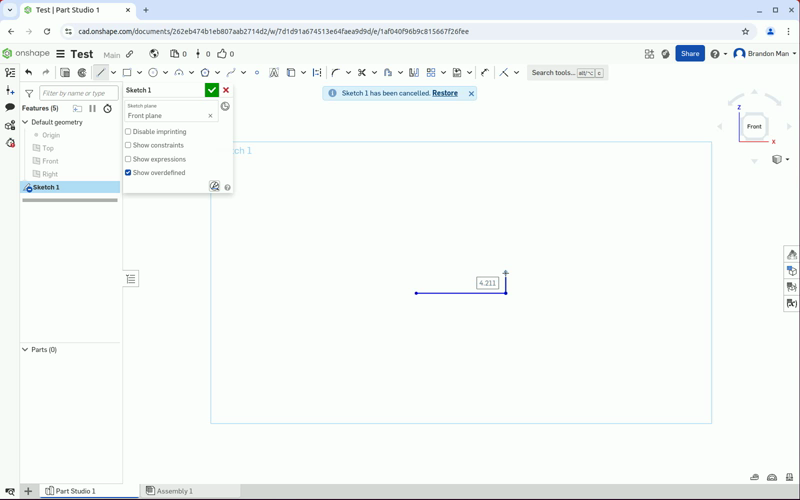
mouse_move(416, 272)
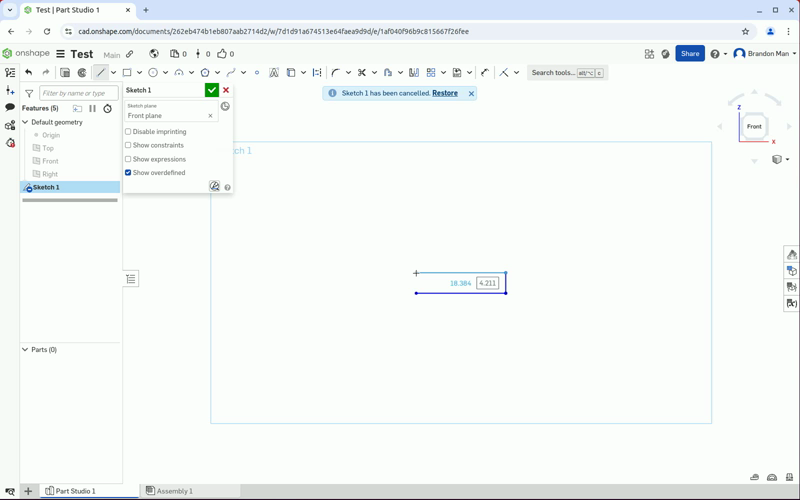
click(416, 272)
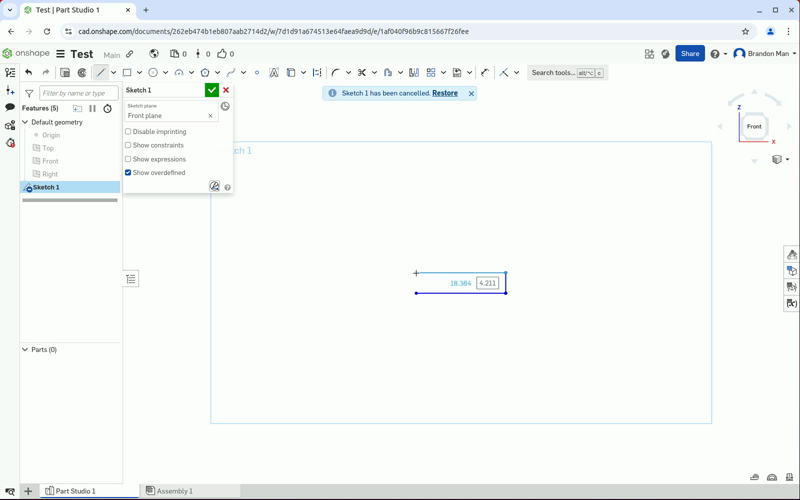
key_up(shift)
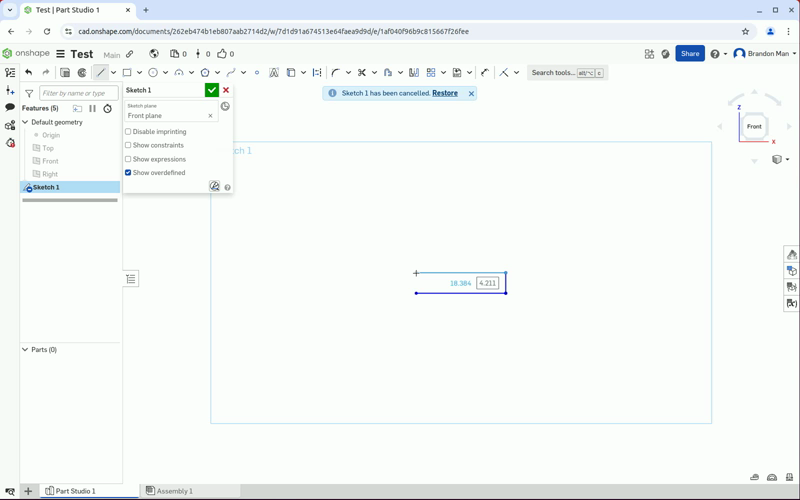
mouse_move(446, 272)
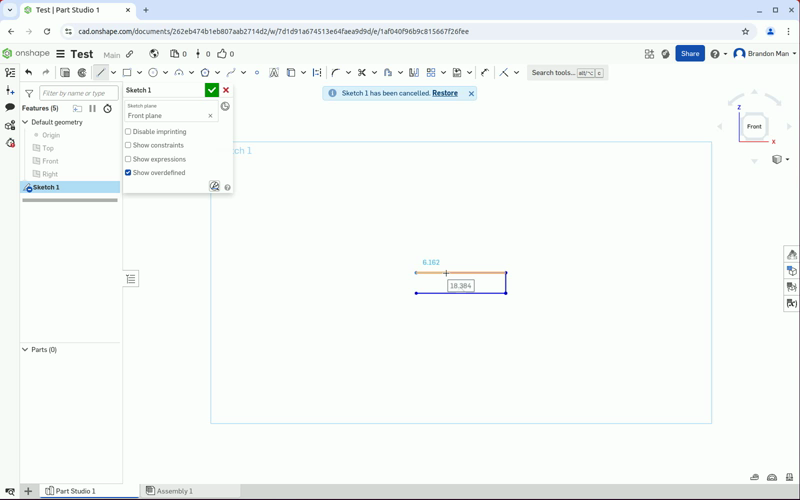
key_down(shift)
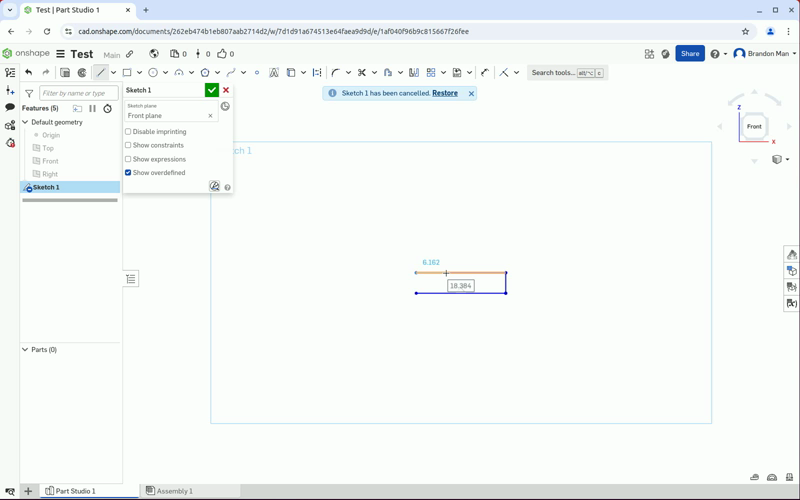
mouse_move(416, 293)
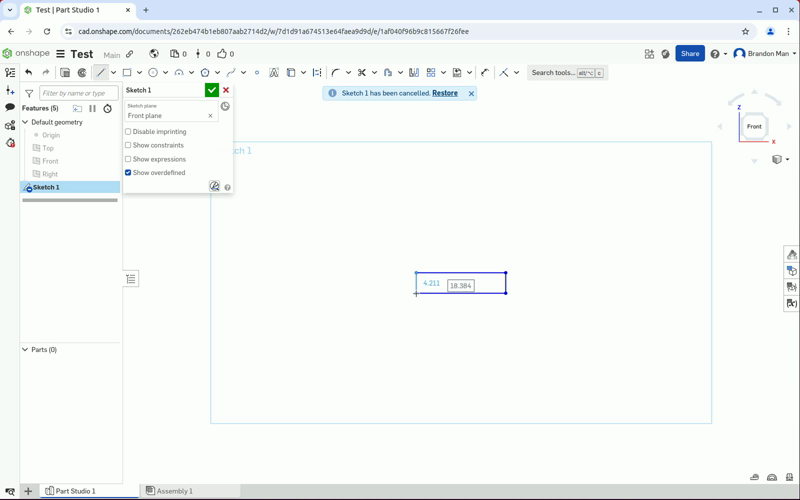
key_up(shift)
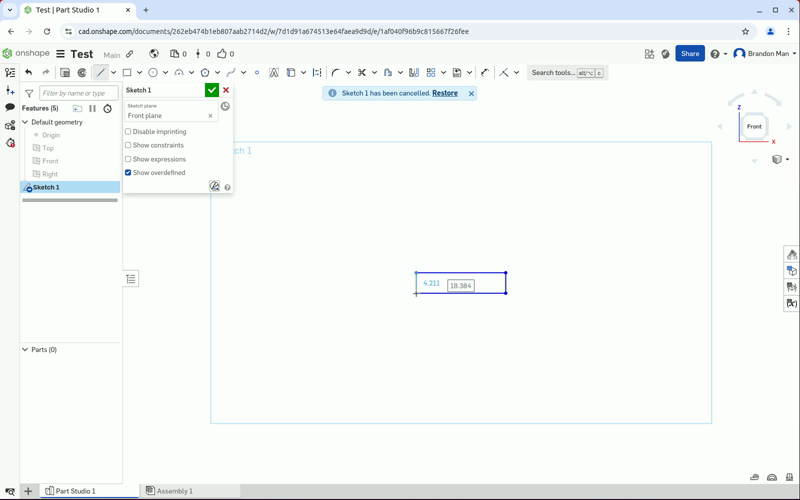
click(416, 293)
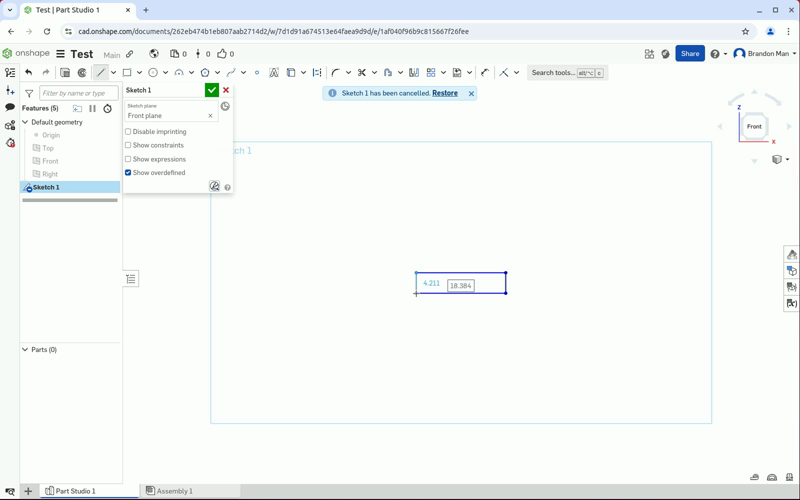
key(esc)
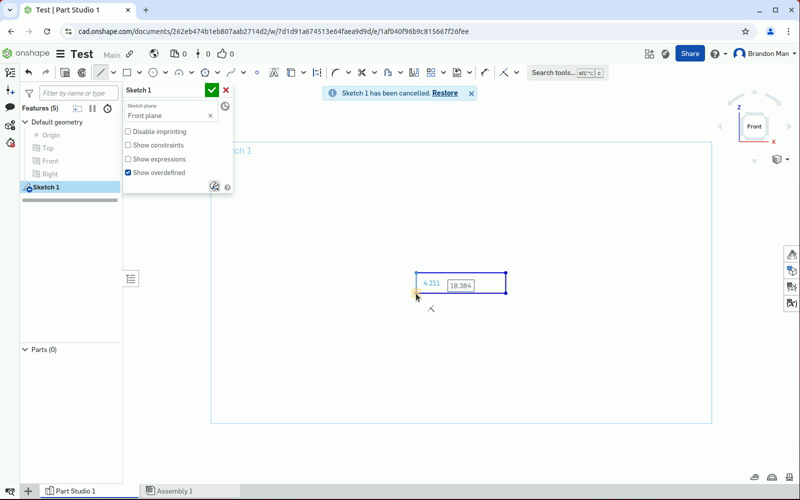
mouse_move(454, 288)
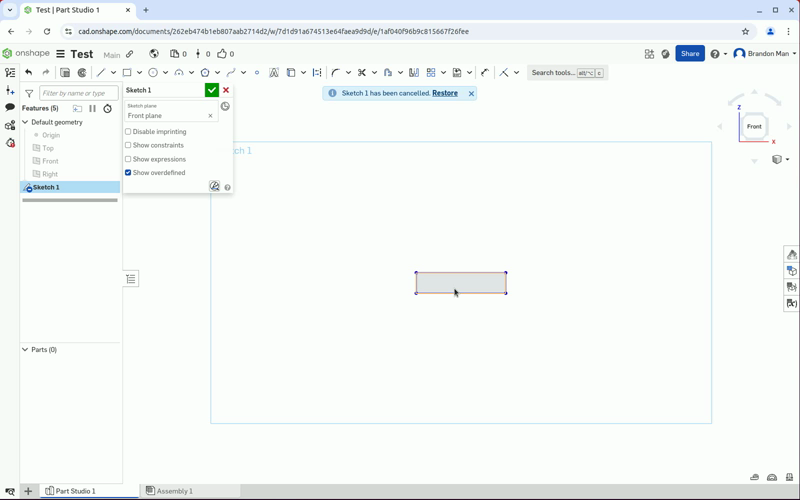
click(454, 288)
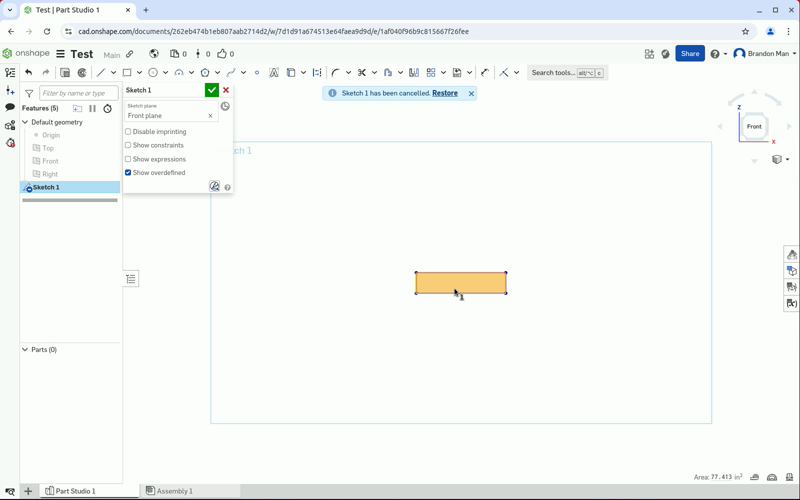
mouse_move(73, 352)
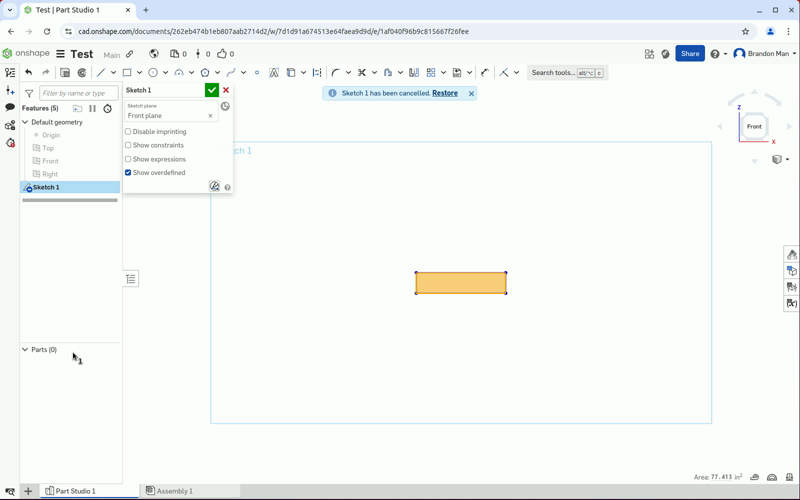
key(shift+y)
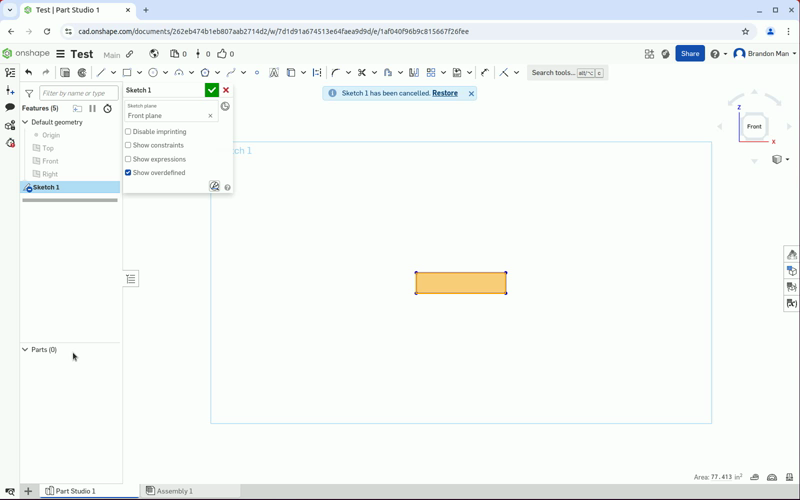
key(shift+e)
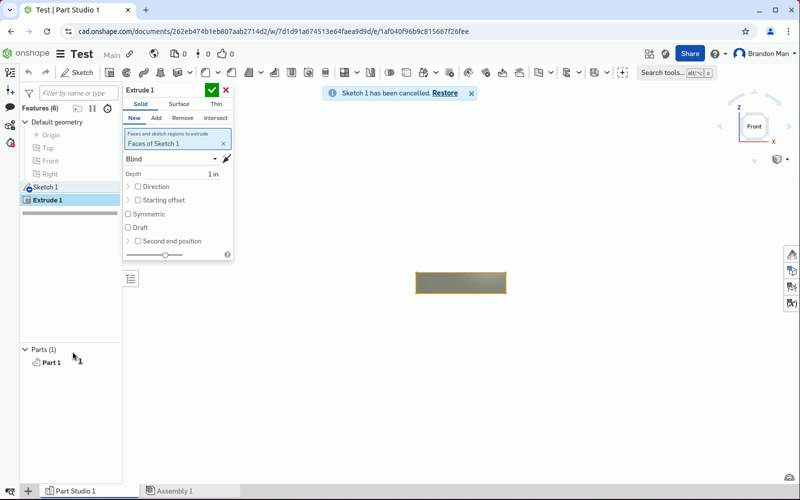
mouse_move(143, 106)
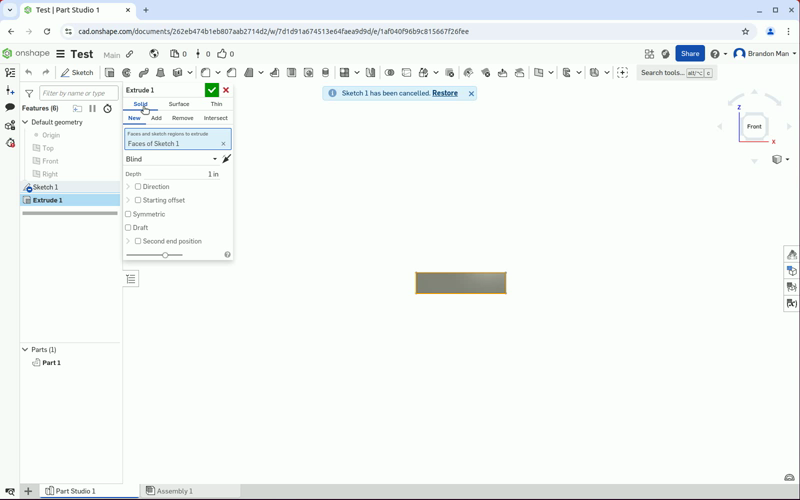
click(143, 106)
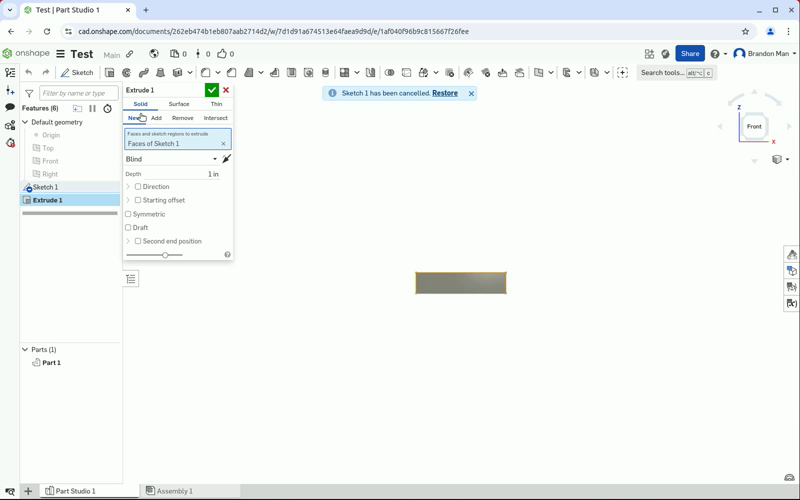
mouse_move(137, 120)
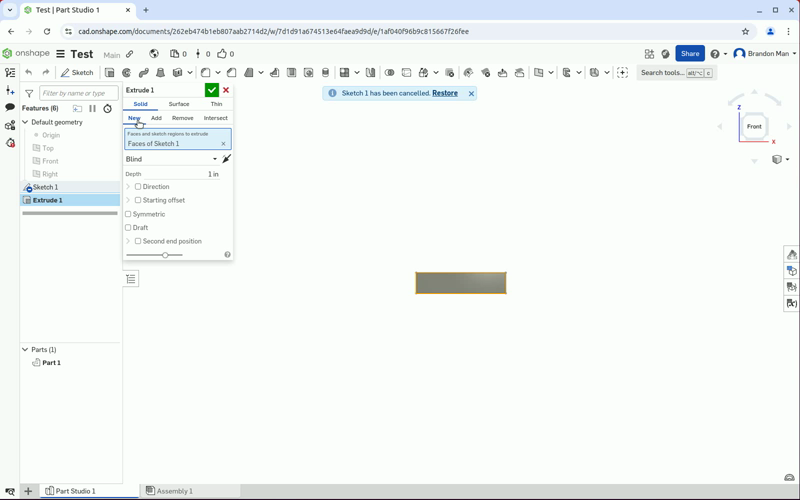
click(137, 120)
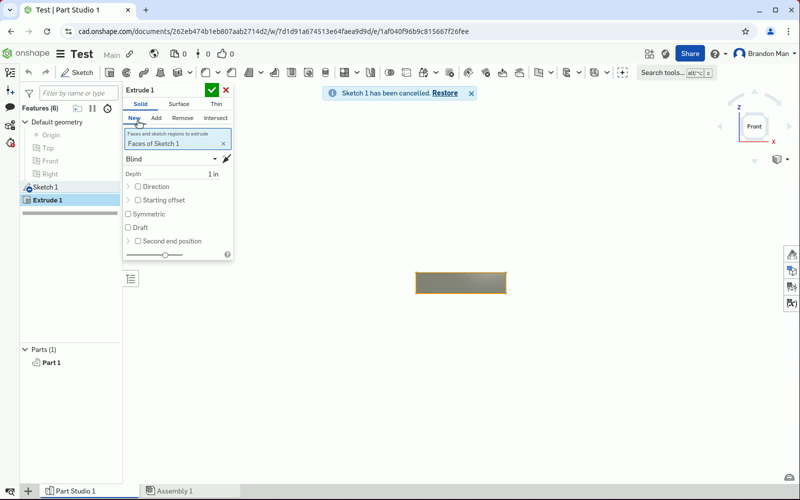
key(tab, 4)
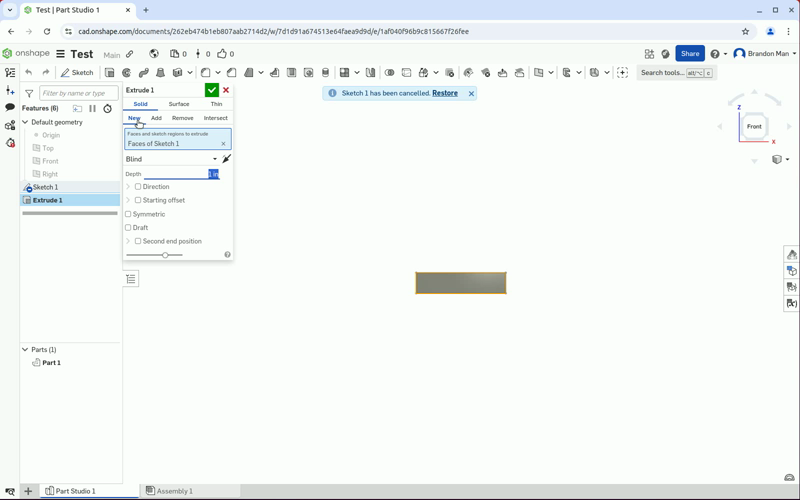
text(5.536)
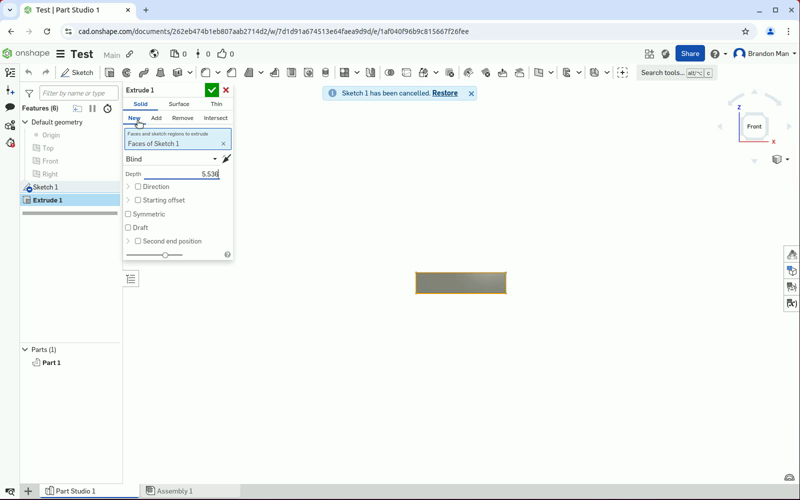
key(enter)
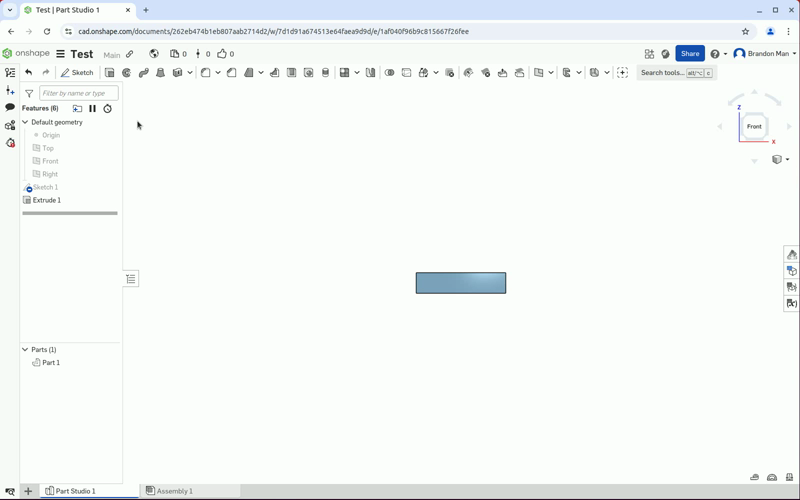
key(shift+h)
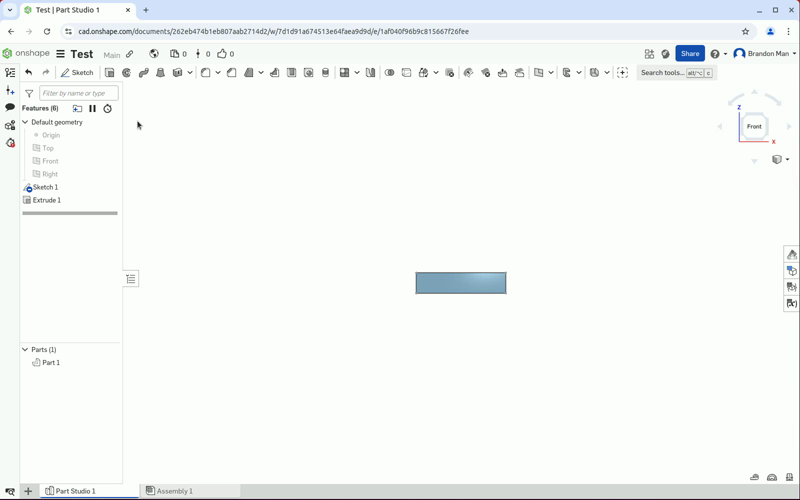
key(shift+h)
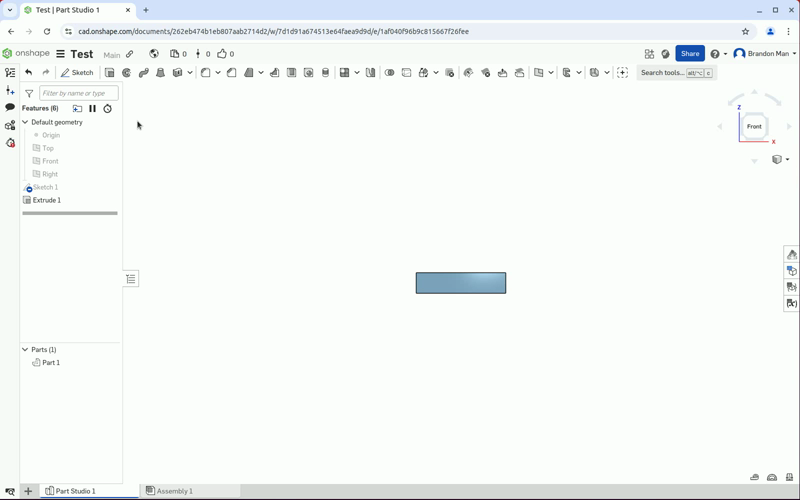
mouse_move(73, 189)
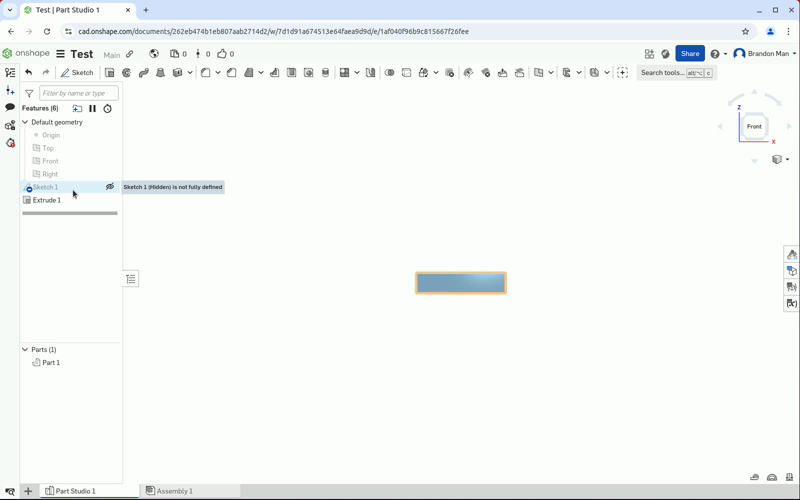
click(73, 189)
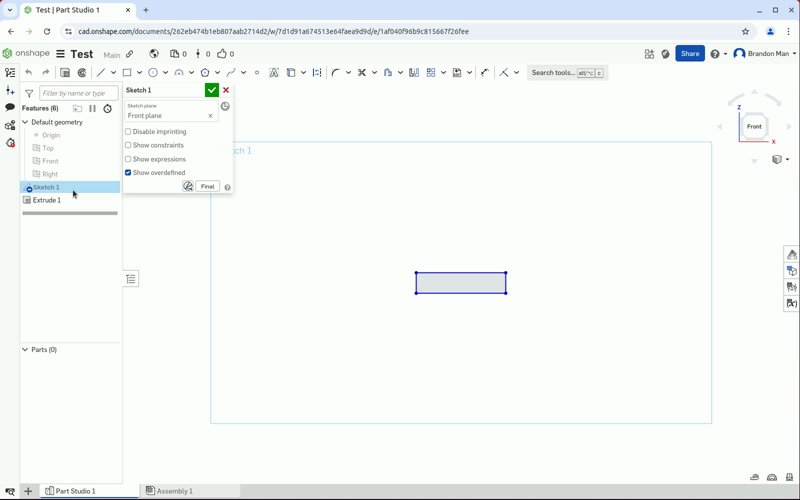
mouse_move(229, 92)
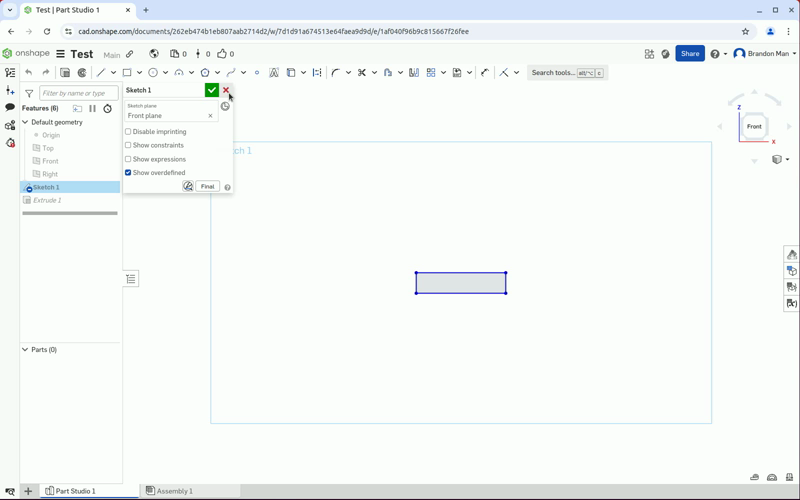
click(229, 92)
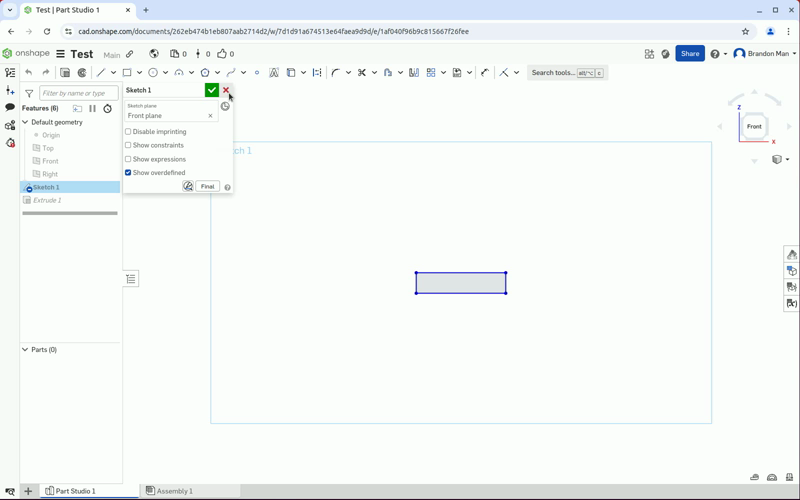
key(shift+s)
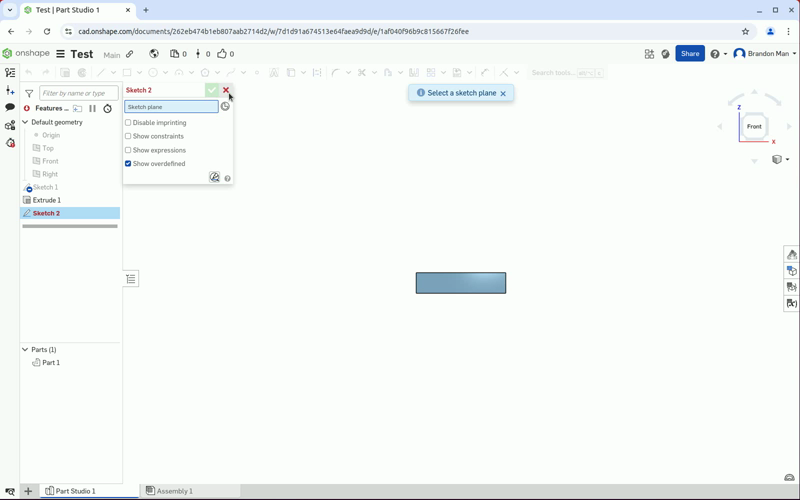
mouse_move(73, 163)
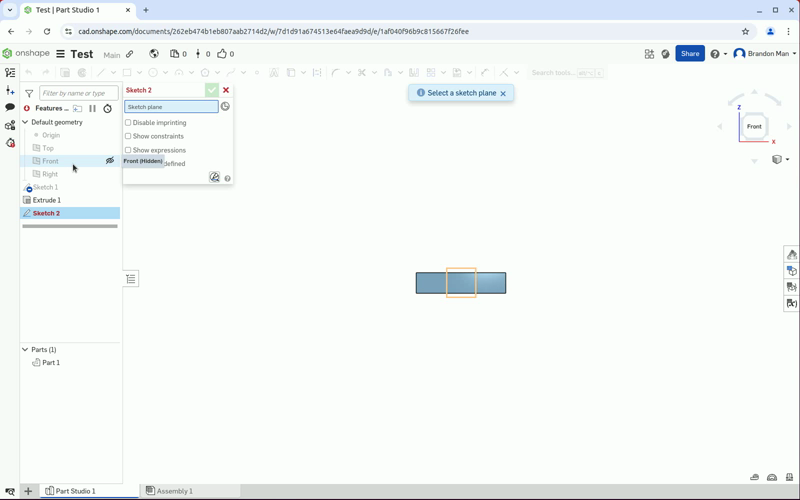
click(73, 163)
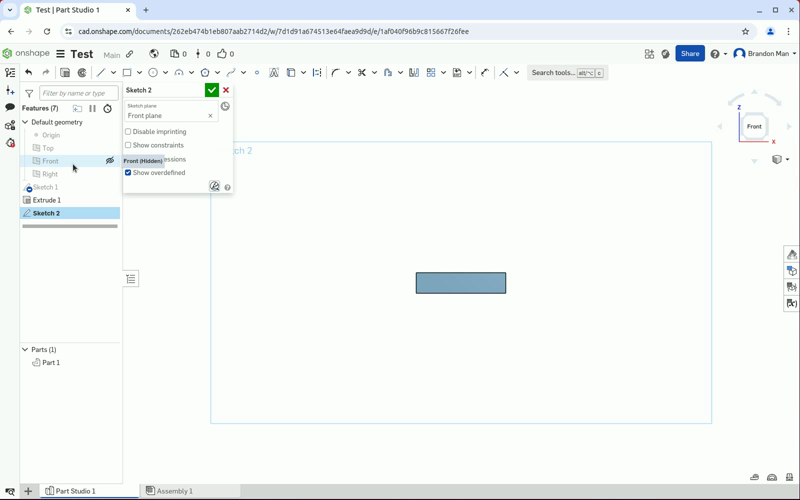
mouse_move(73, 352)
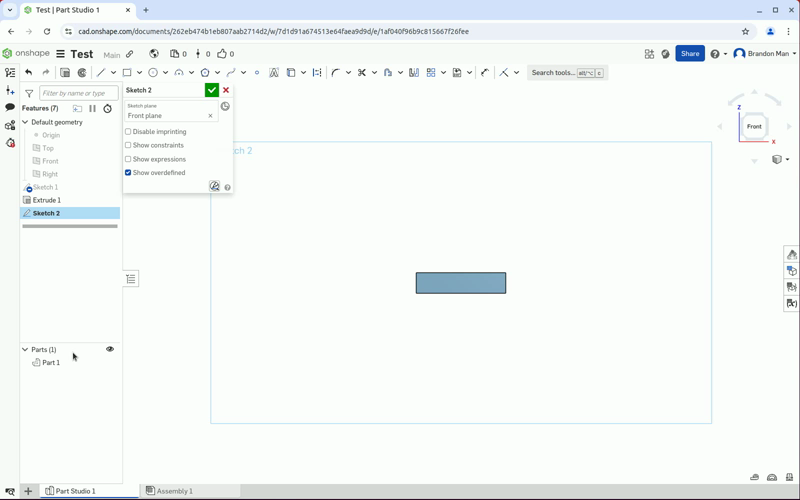
key(y)
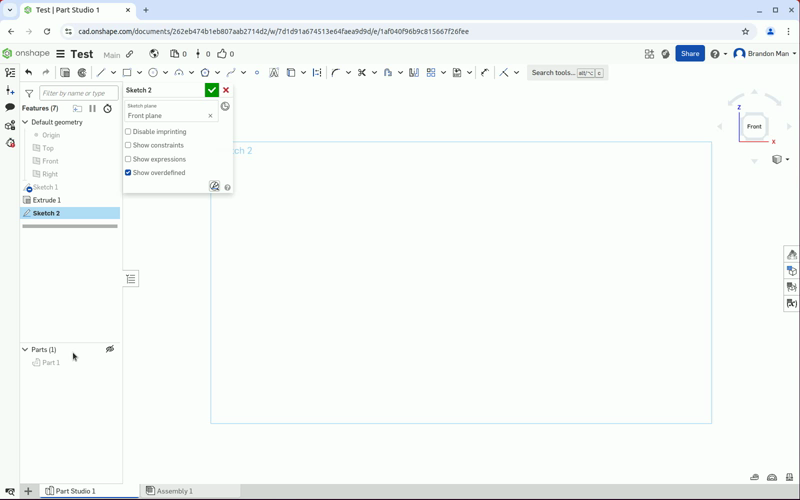
key(l)
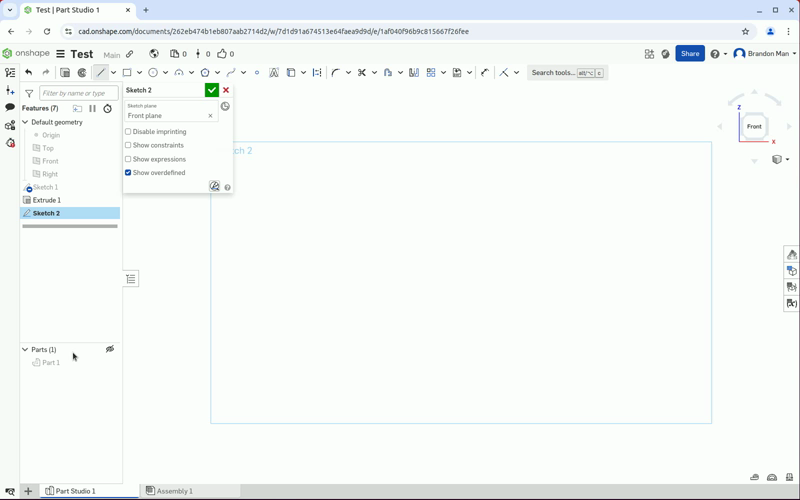
key_down(shift)
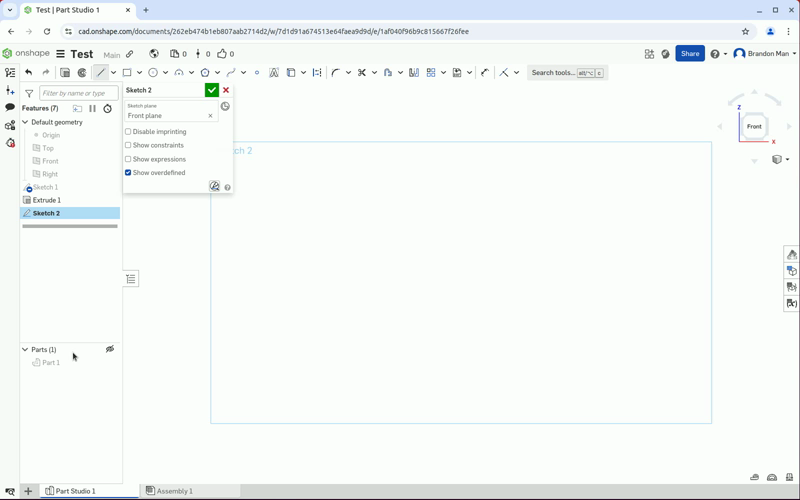
mouse_move(534, 240)
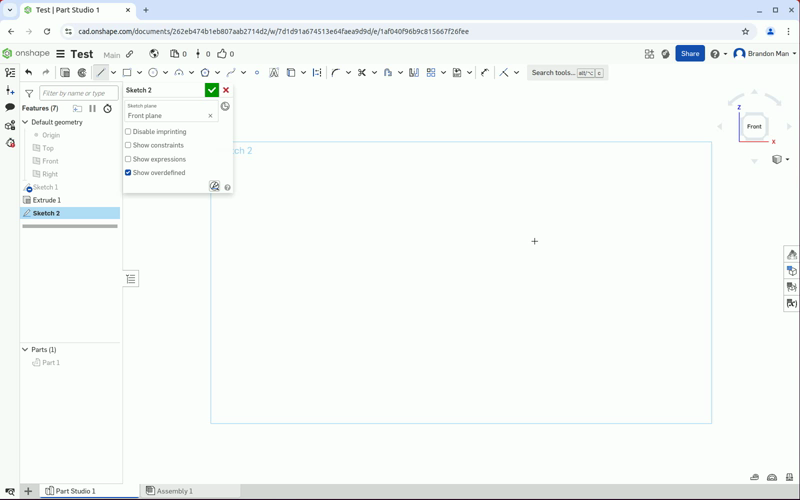
click(534, 240)
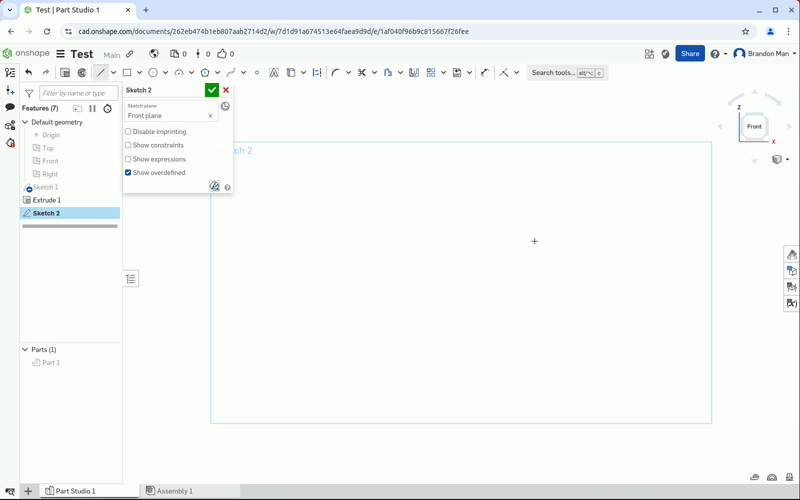
key_up(shift)
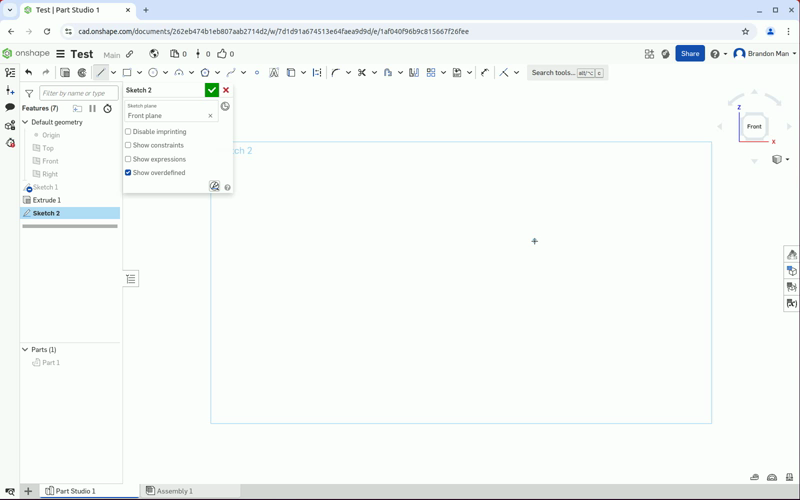
key_down(shift)
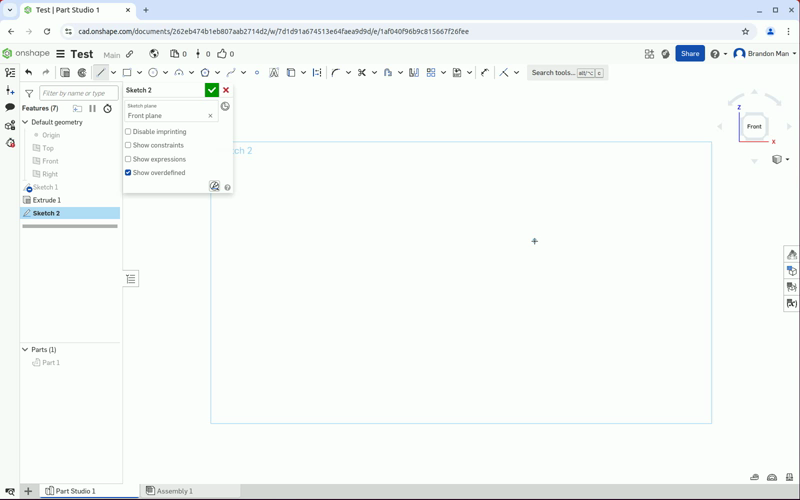
mouse_move(564, 240)
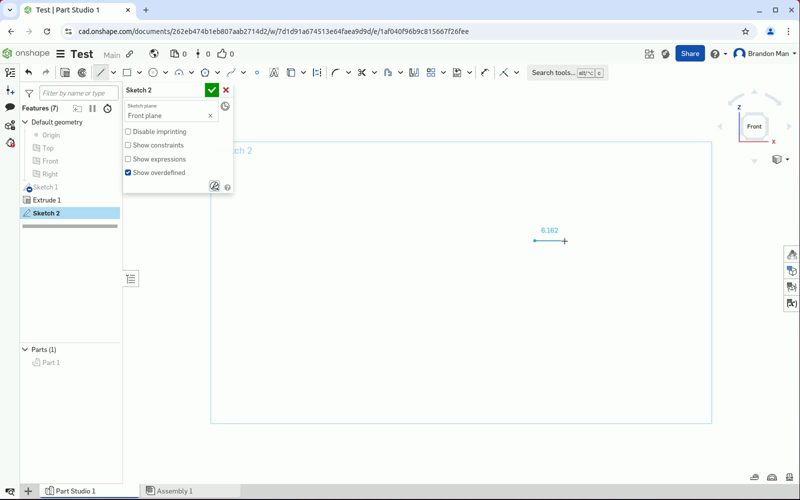
mouse_move(573, 240)
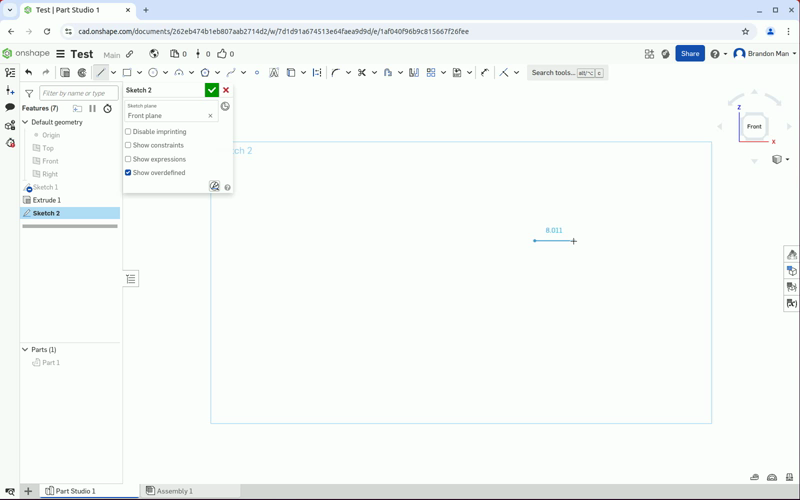
click(573, 240)
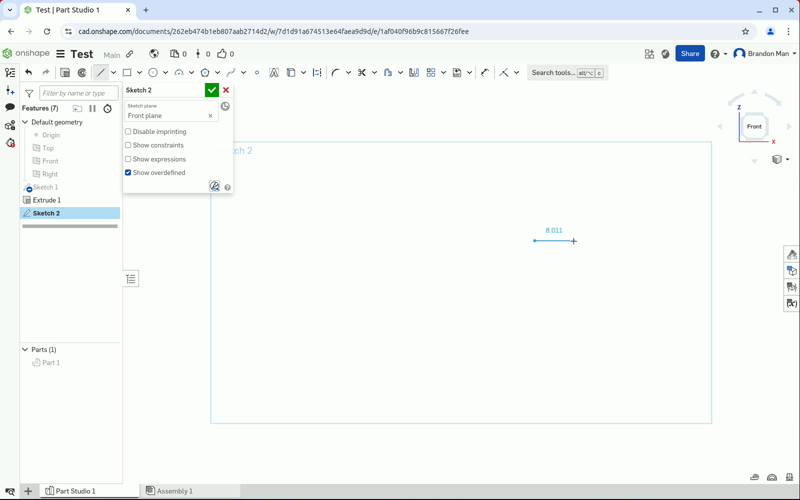
key_up(shift)
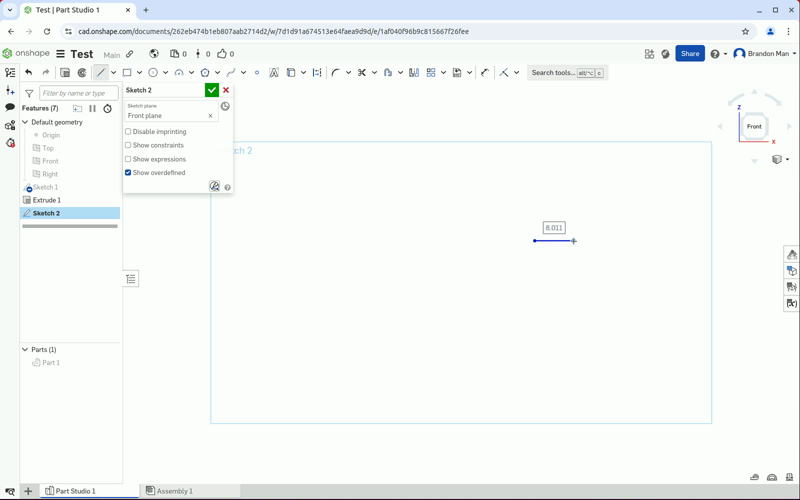
key_down(shift)
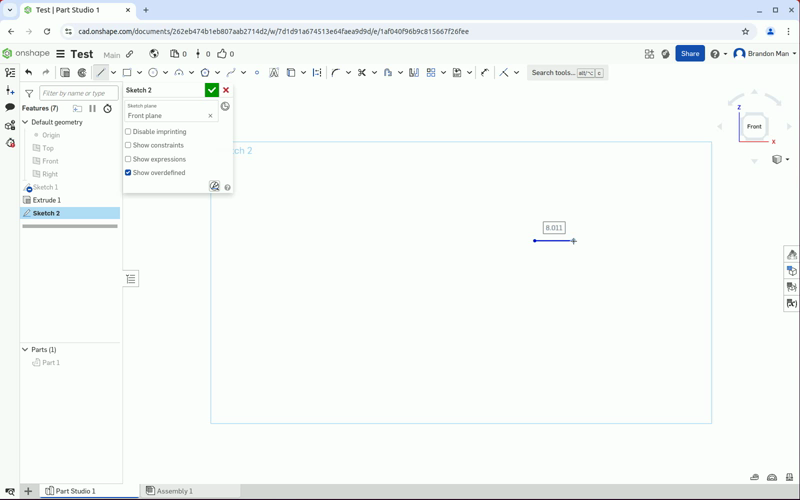
mouse_move(589, 240)
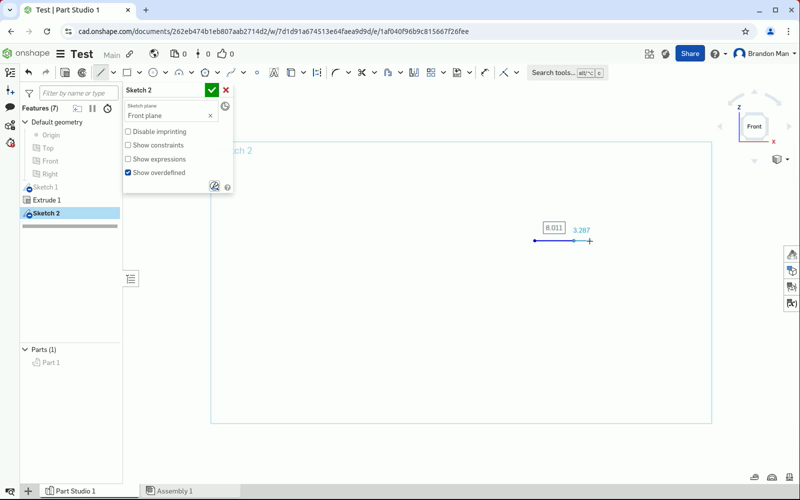
mouse_move(573, 209)
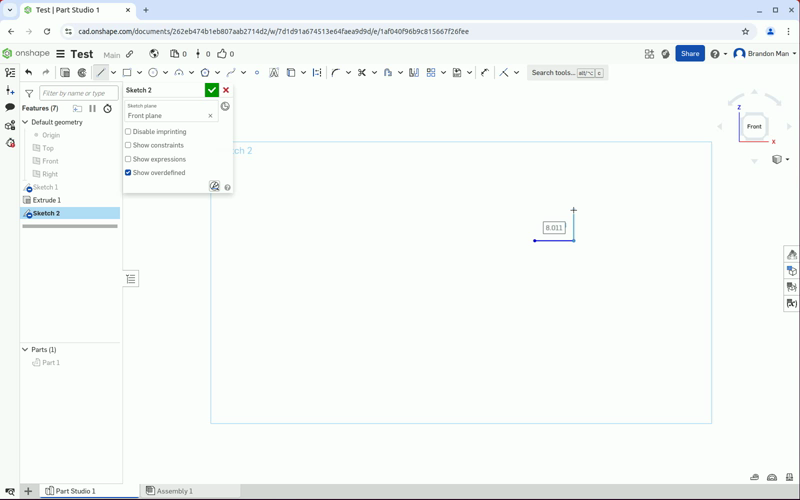
click(573, 209)
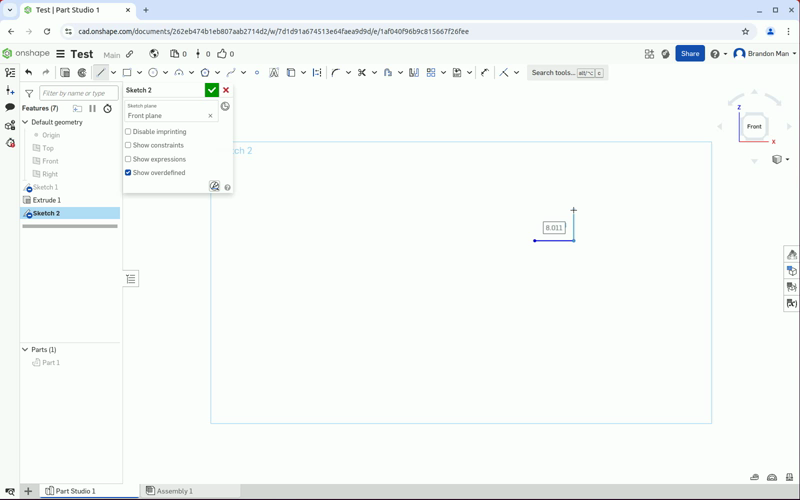
key_up(shift)
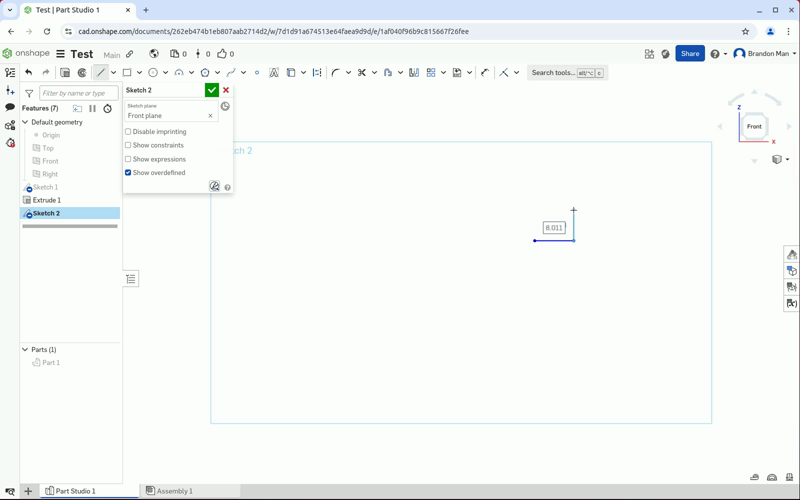
key_down(shift)
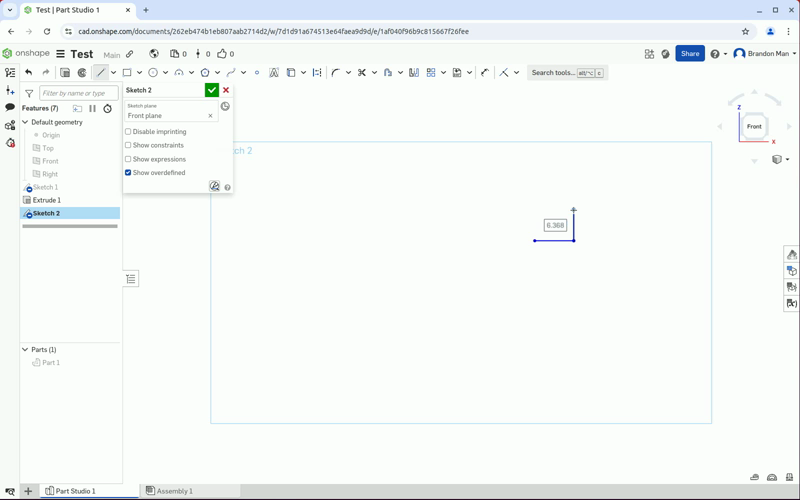
mouse_move(589, 209)
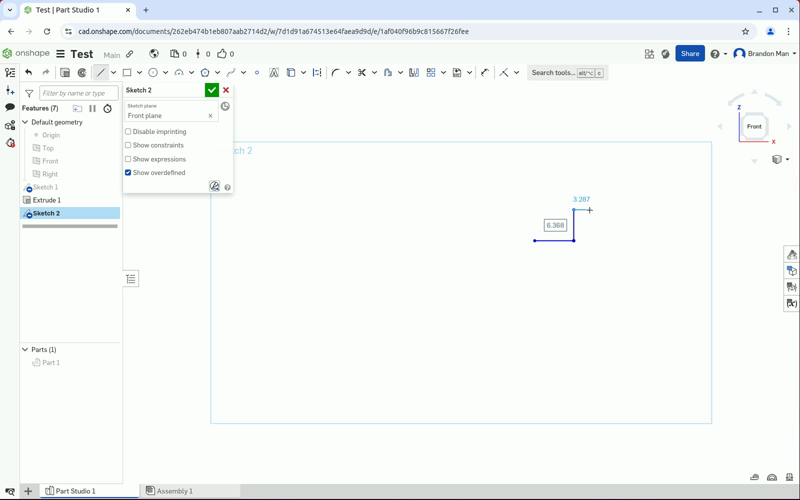
mouse_move(534, 209)
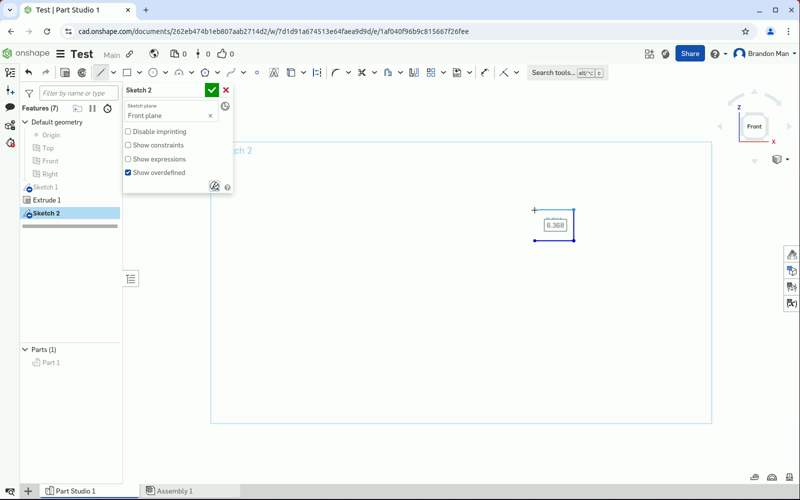
click(534, 209)
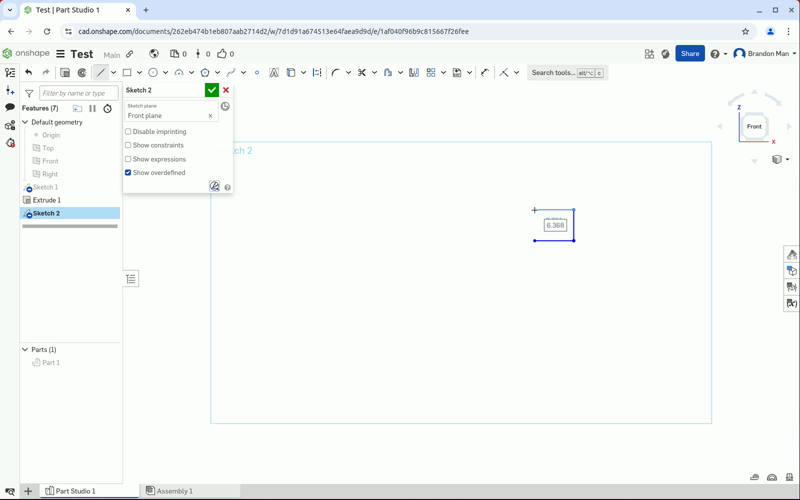
key_up(shift)
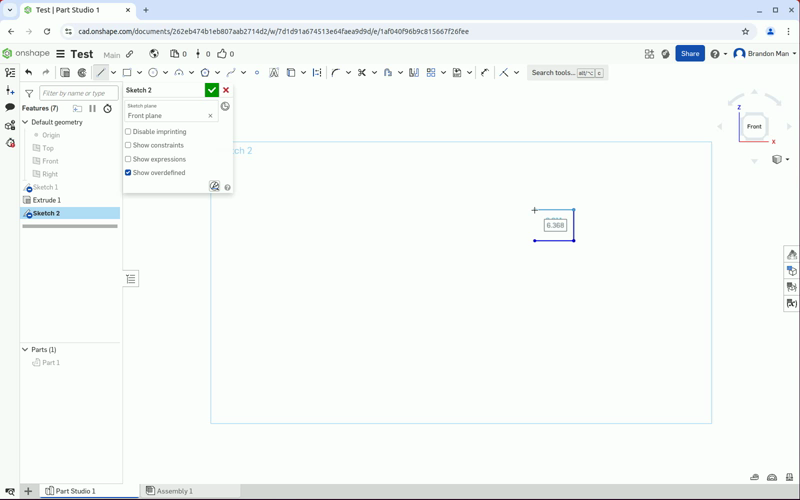
mouse_move(564, 209)
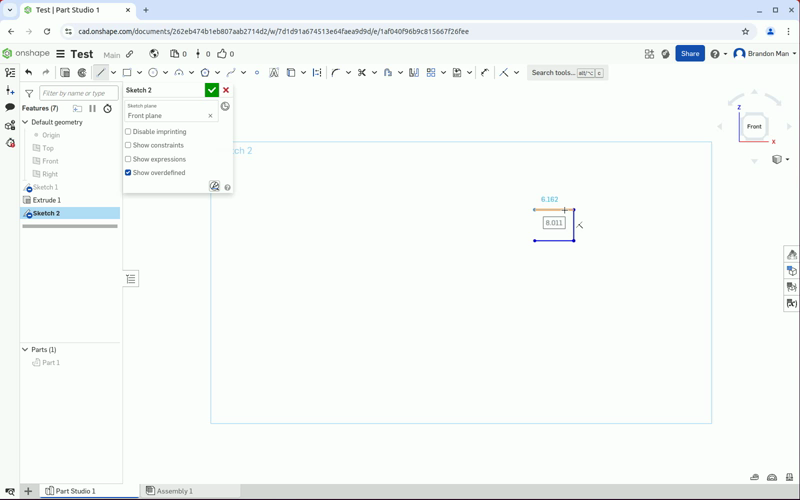
key_down(shift)
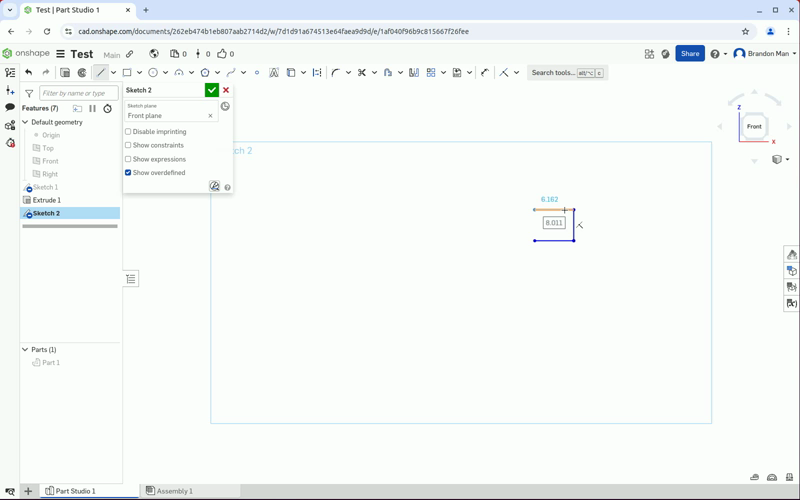
mouse_move(534, 240)
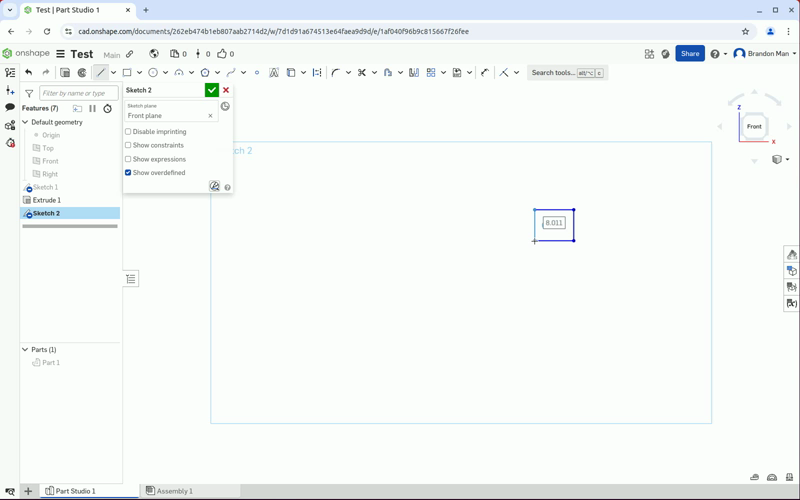
key_up(shift)
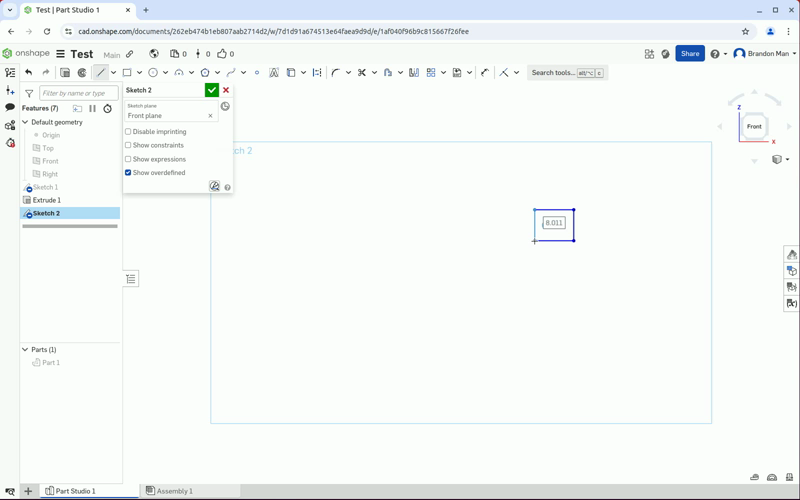
click(534, 240)
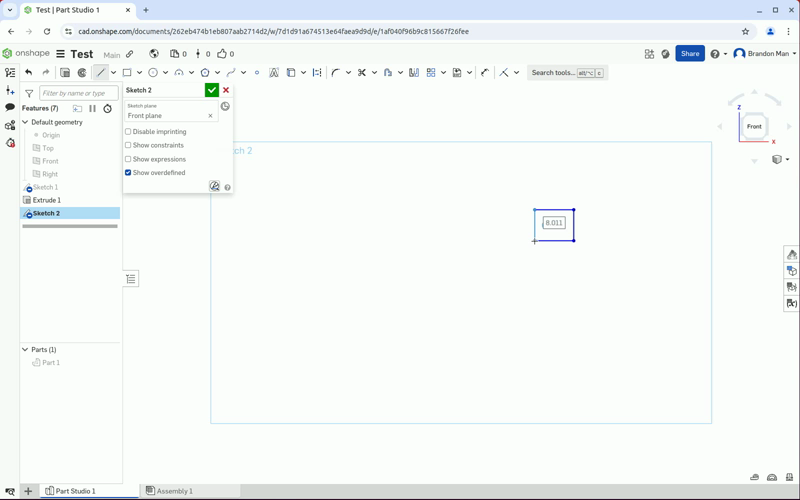
key(esc)
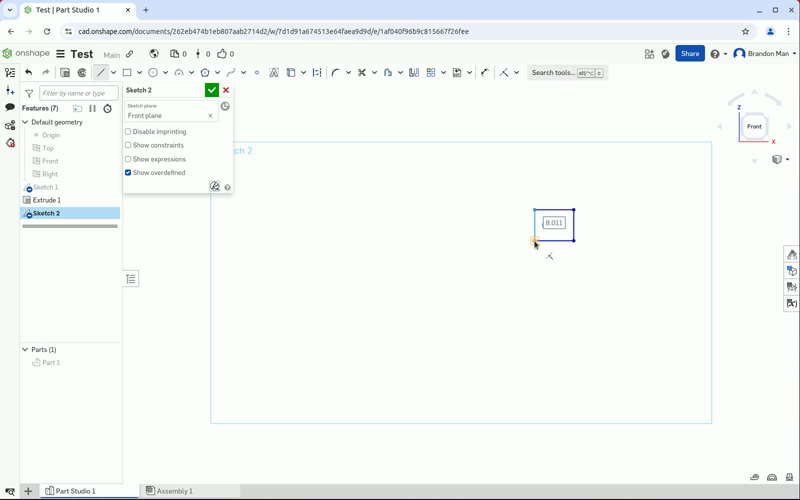
mouse_move(541, 217)
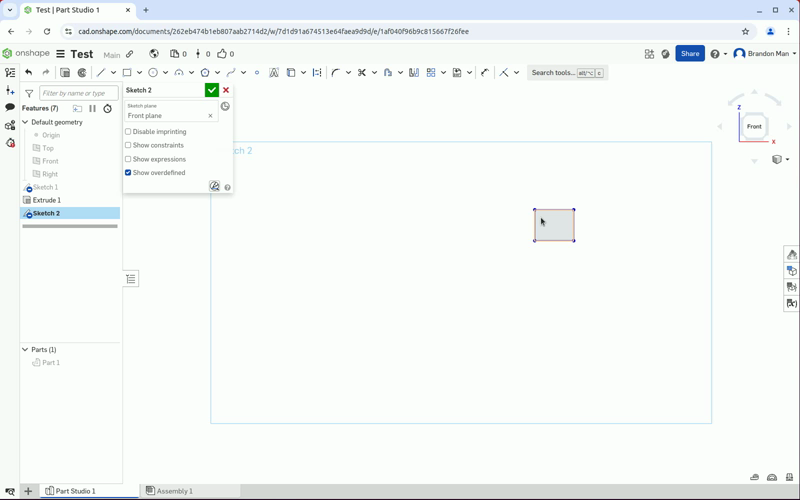
scroll(6)
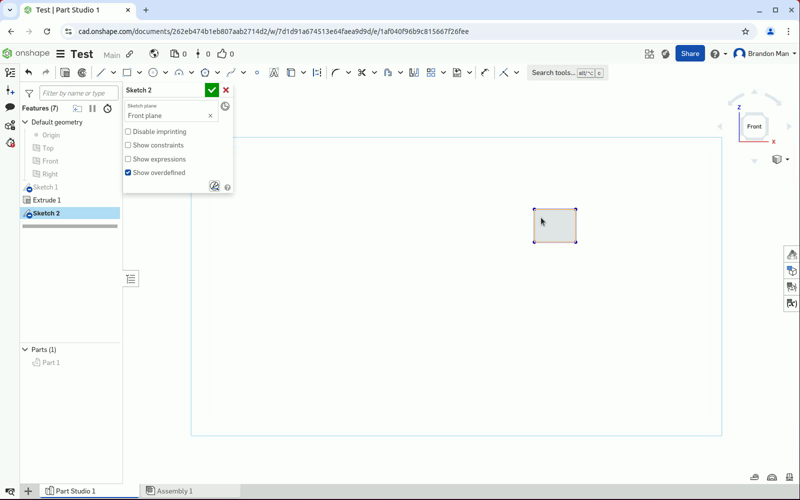
scroll(6)
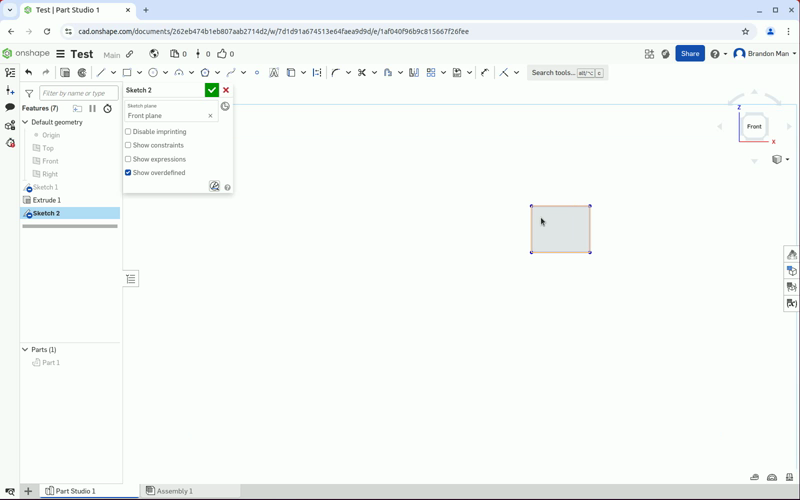
scroll(6)
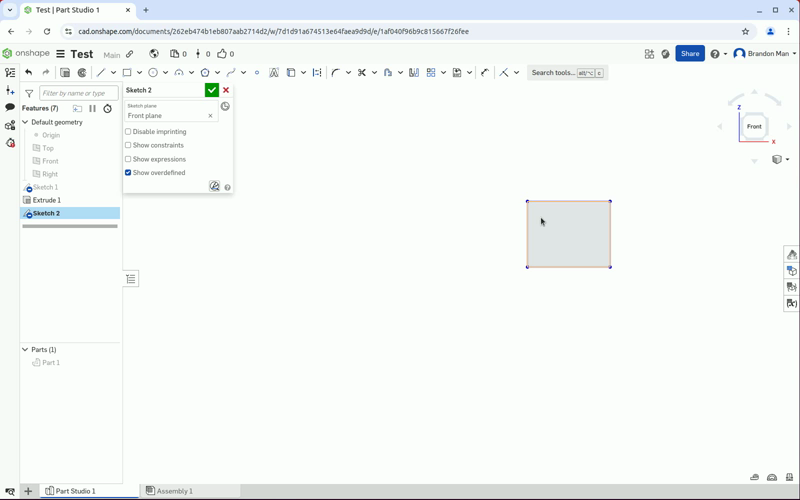
scroll(6)
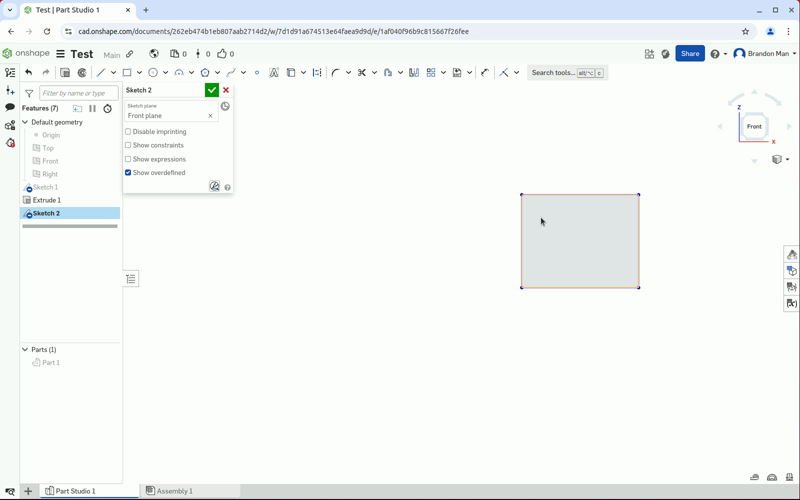
scroll(6)
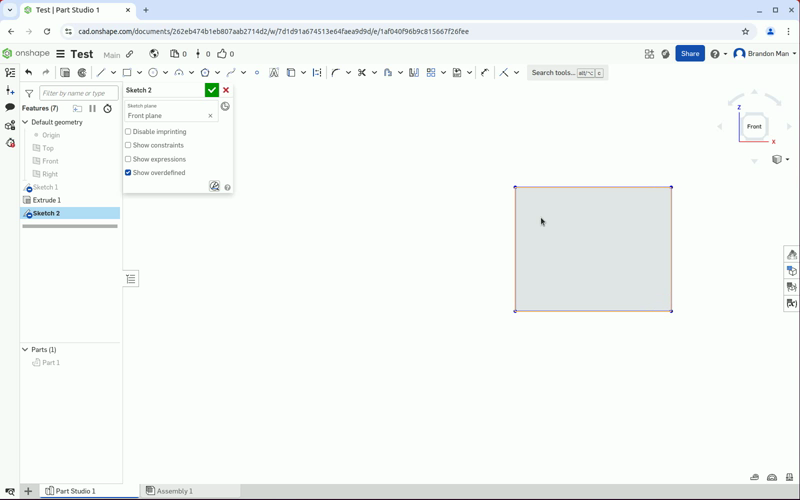
scroll(6)
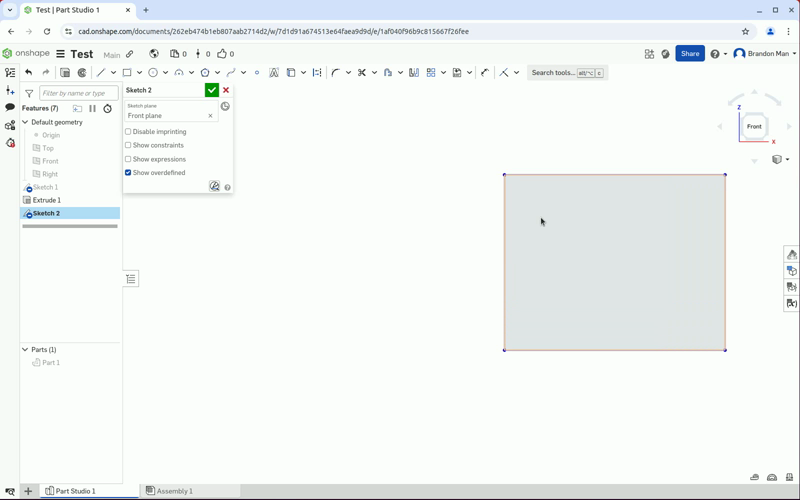
scroll(6)
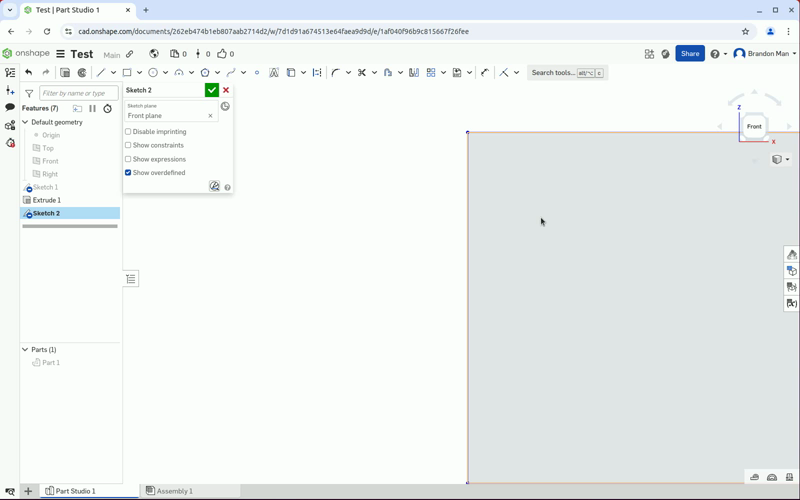
click(541, 217)
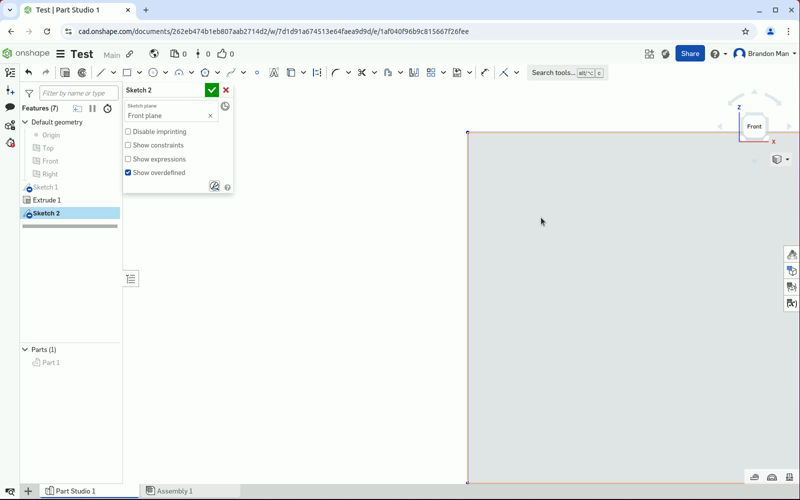
scroll(-6)
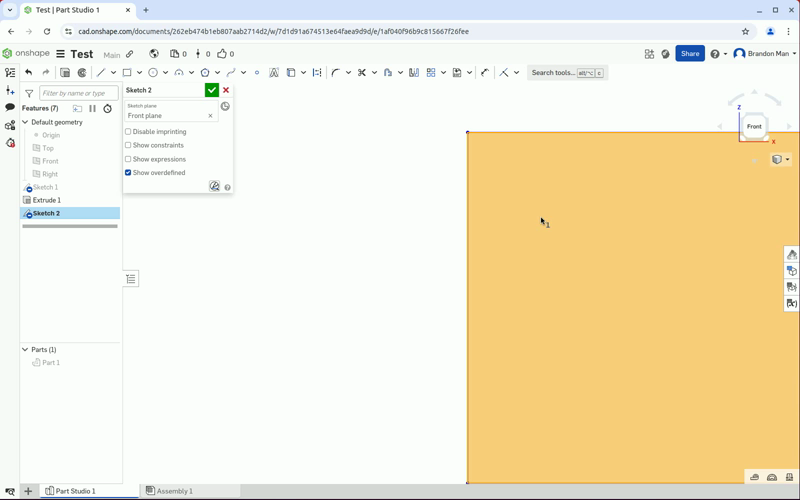
scroll(-6)
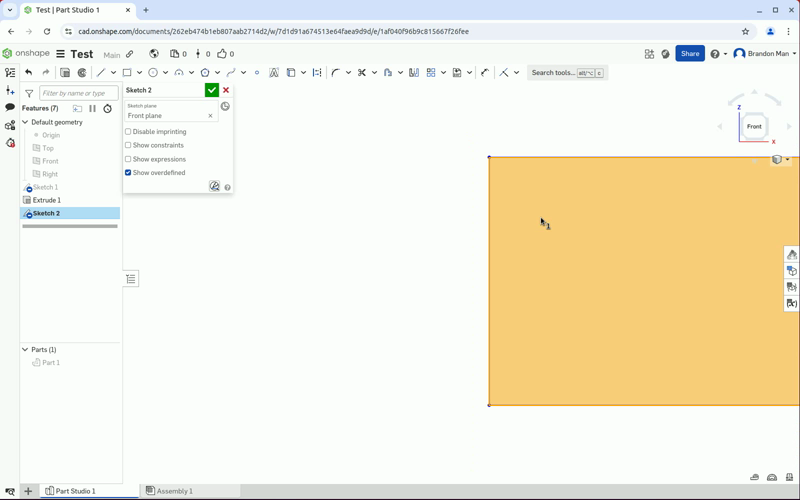
scroll(-6)
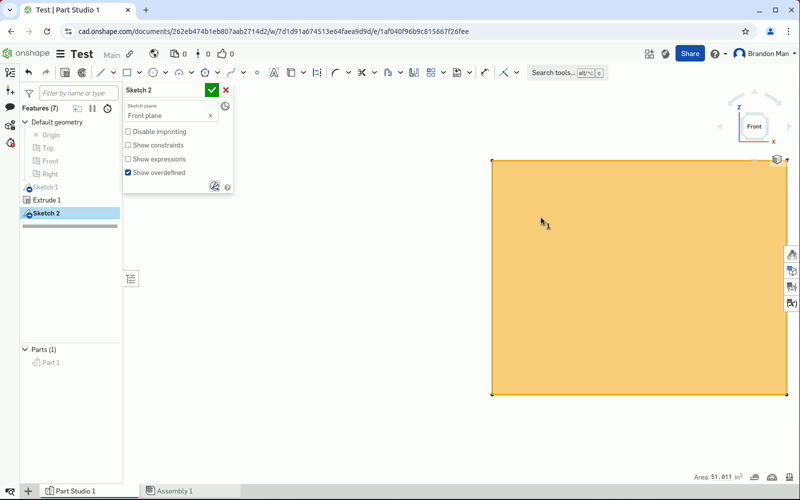
scroll(-6)
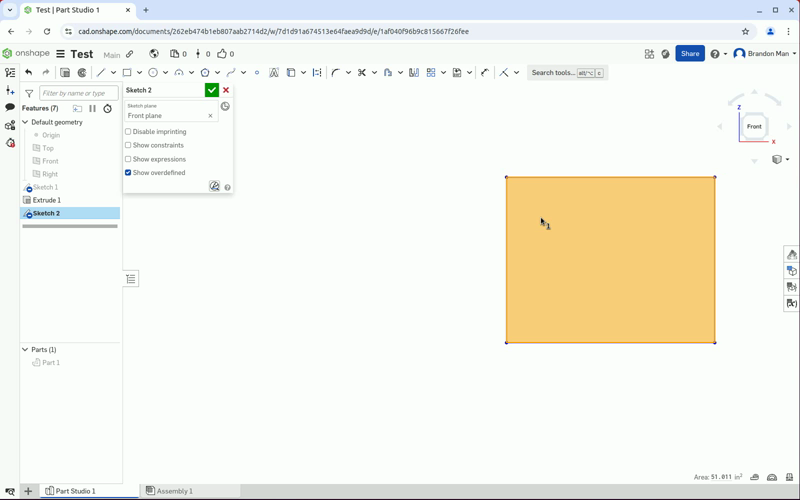
scroll(-6)
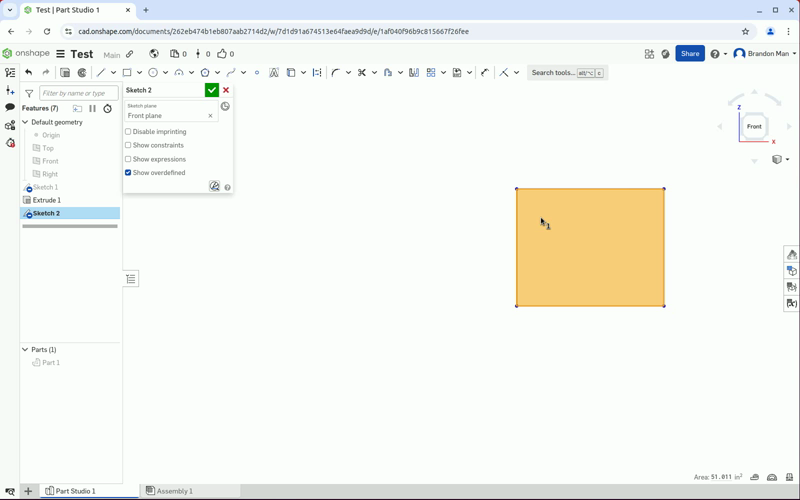
scroll(-6)
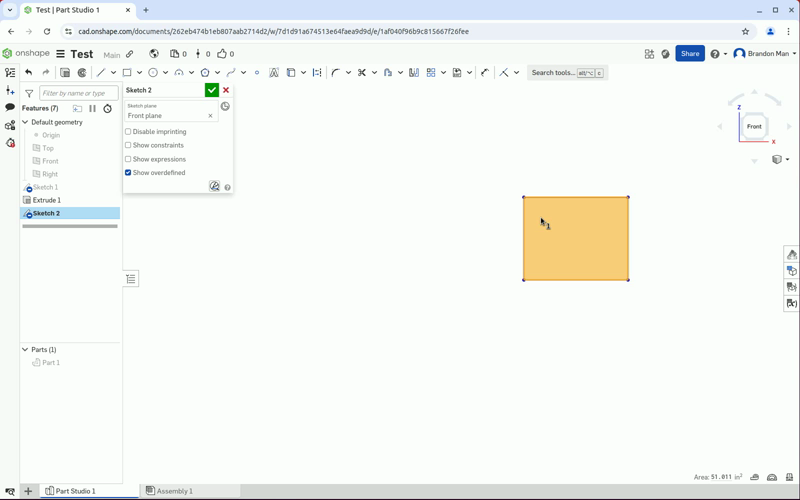
scroll(-6)
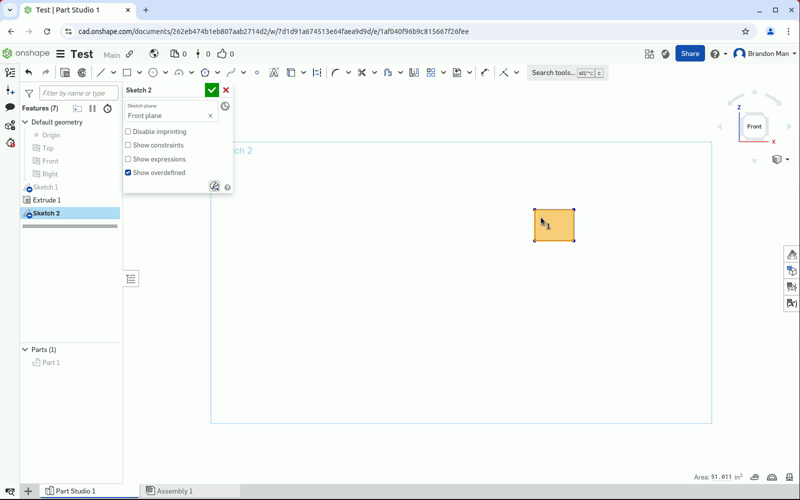
mouse_move(73, 352)
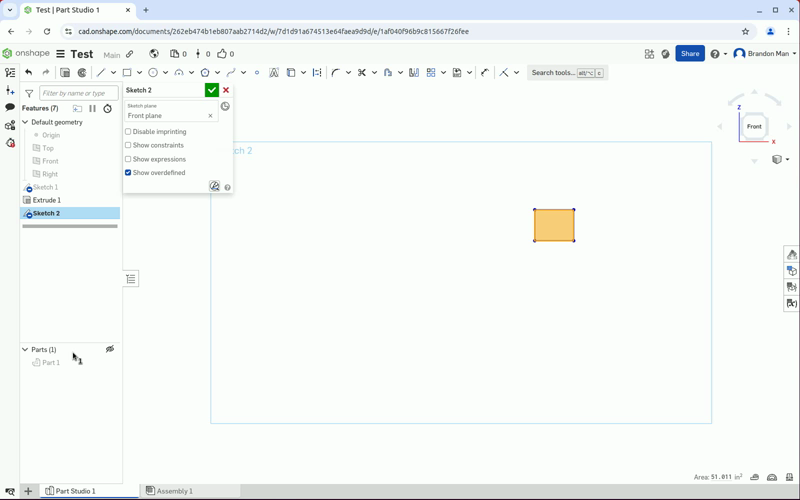
key(shift+y)
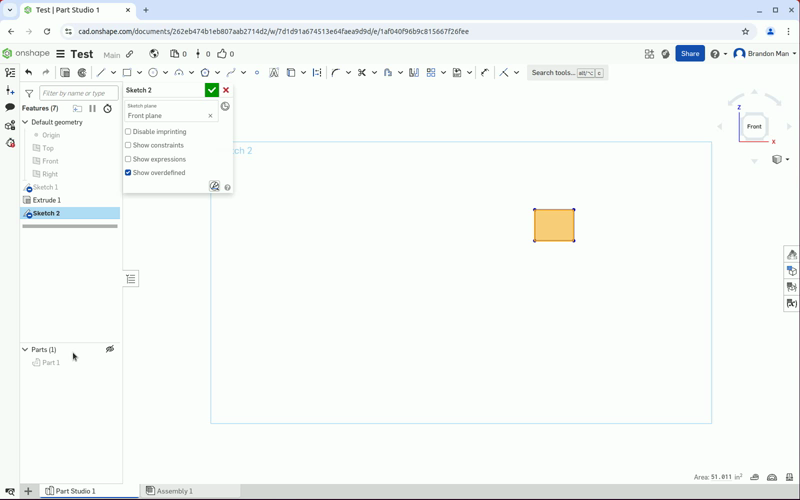
key(shift+e)
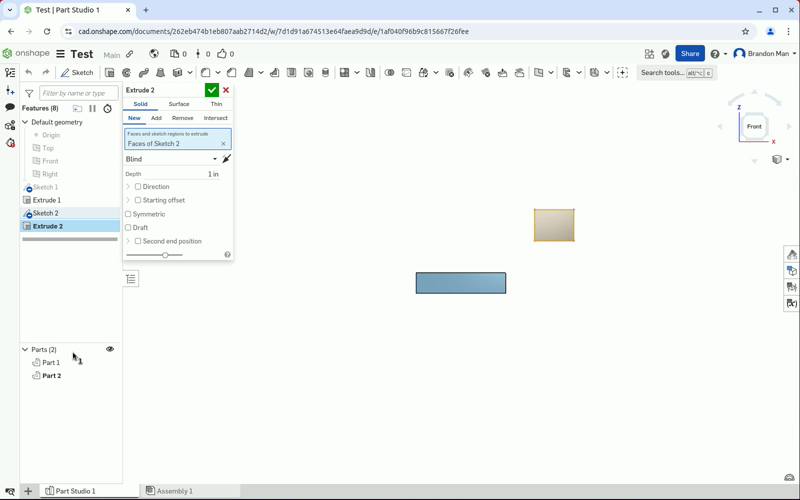
mouse_move(143, 106)
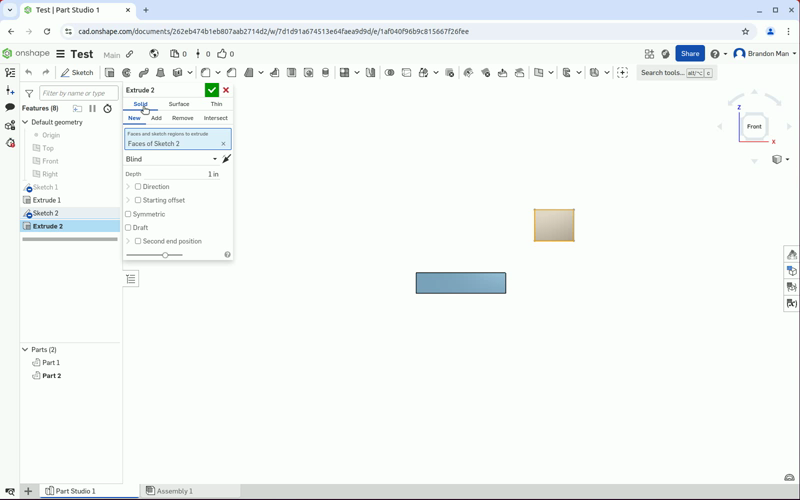
click(143, 106)
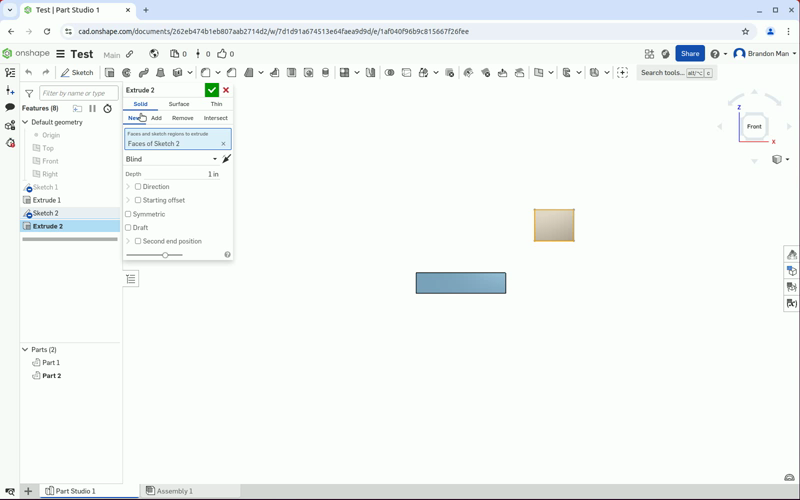
mouse_move(137, 120)
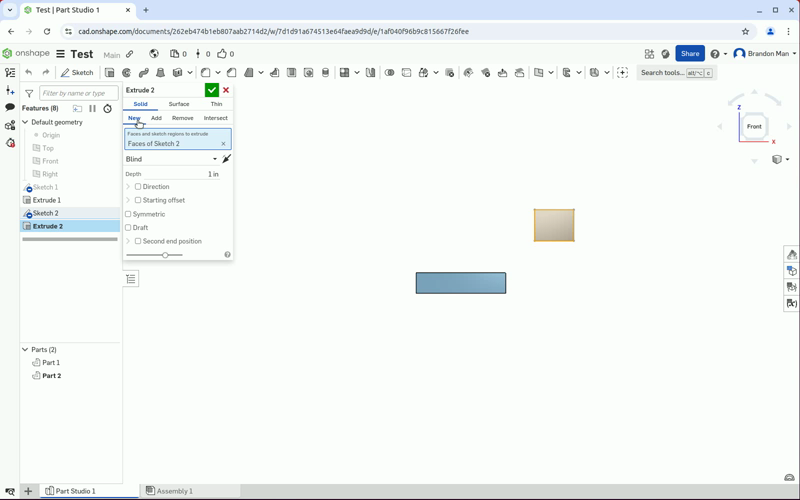
click(137, 120)
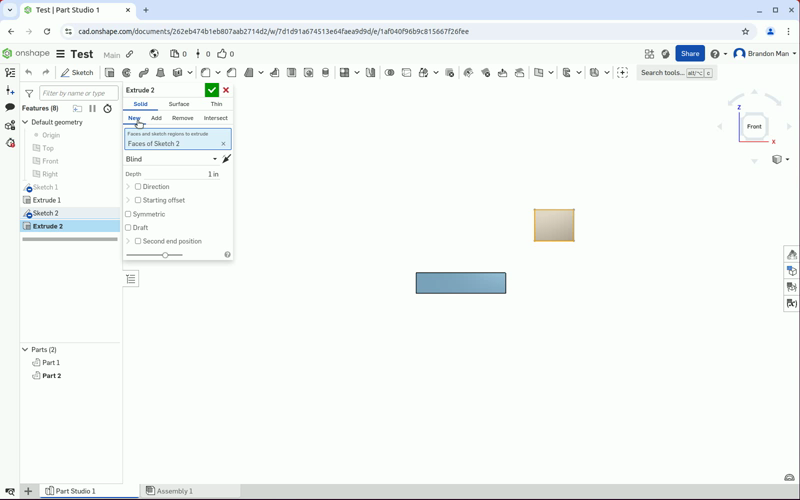
key(tab, 4)
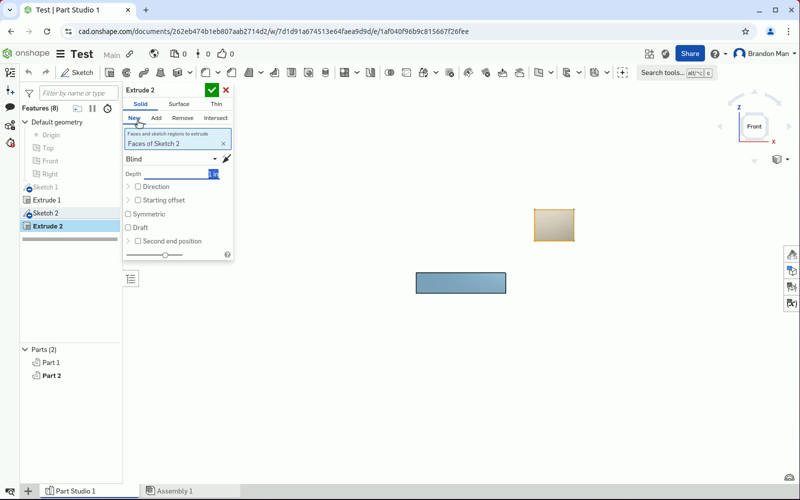
text(5.536)
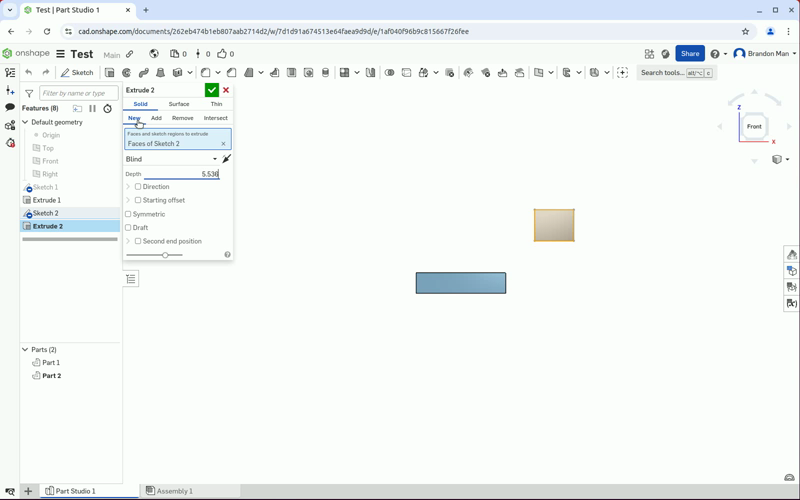
key(enter)
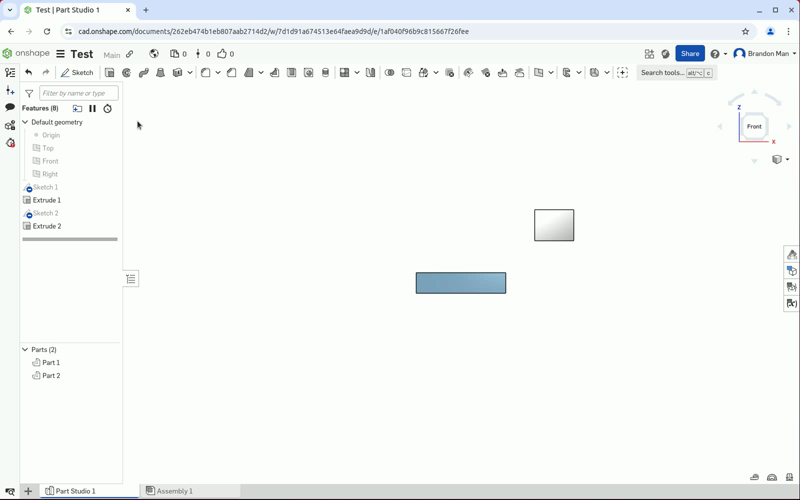
key(shift+h)
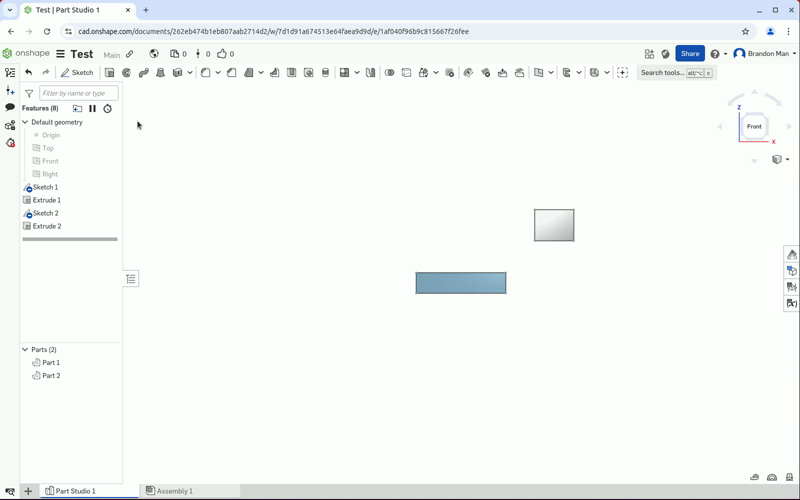
key(shift+h)
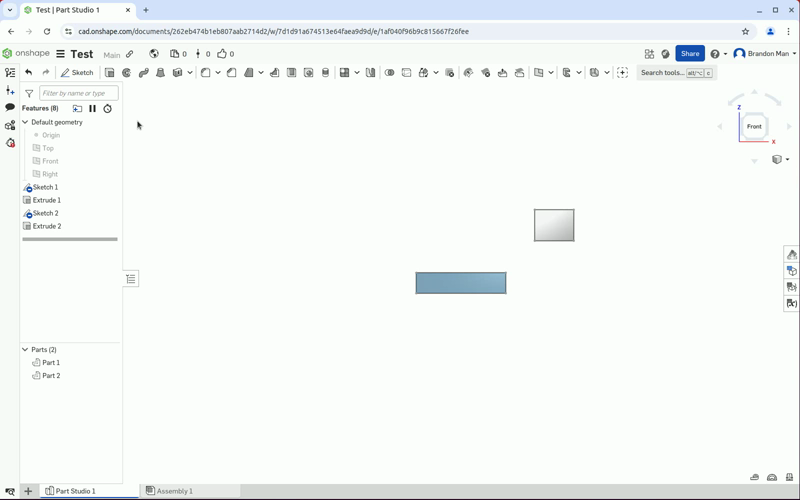
key(shift+7)
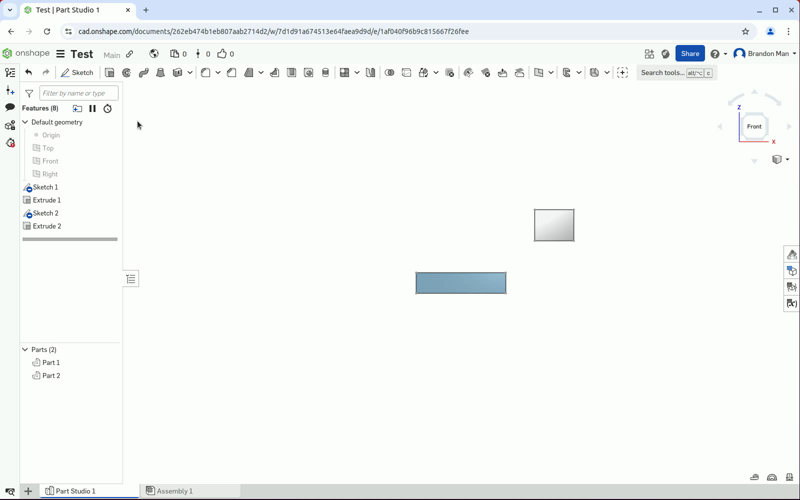
key(left, 2)
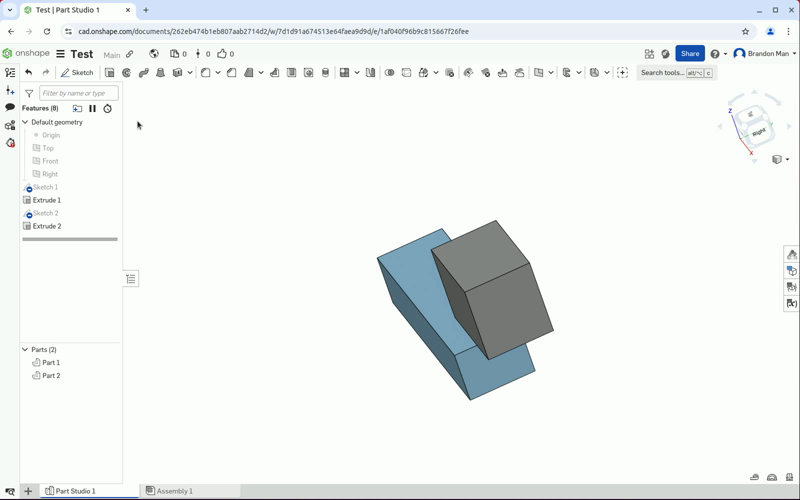
key(down, 2)
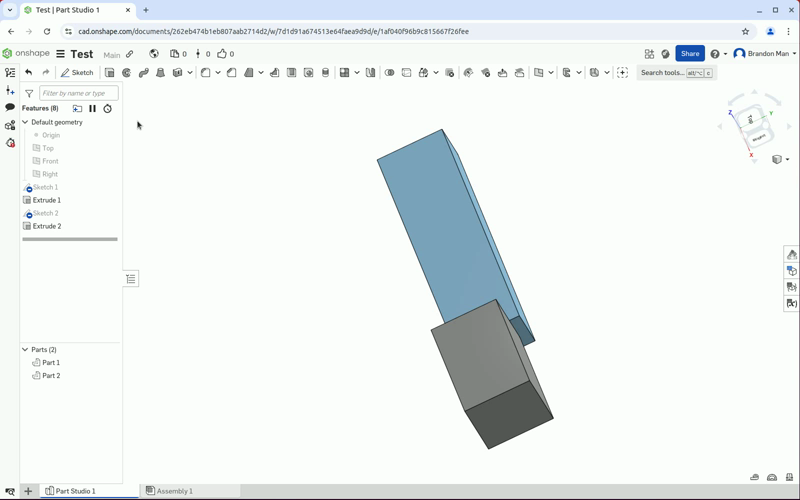
key(up, 2)
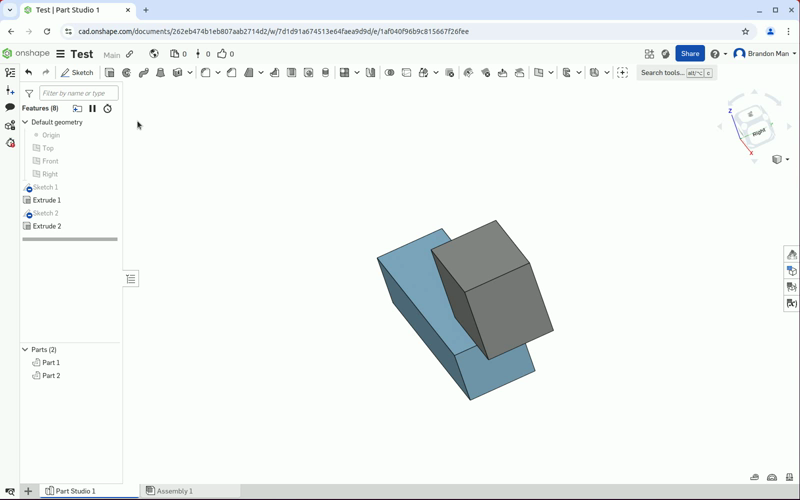
key(right, 2)
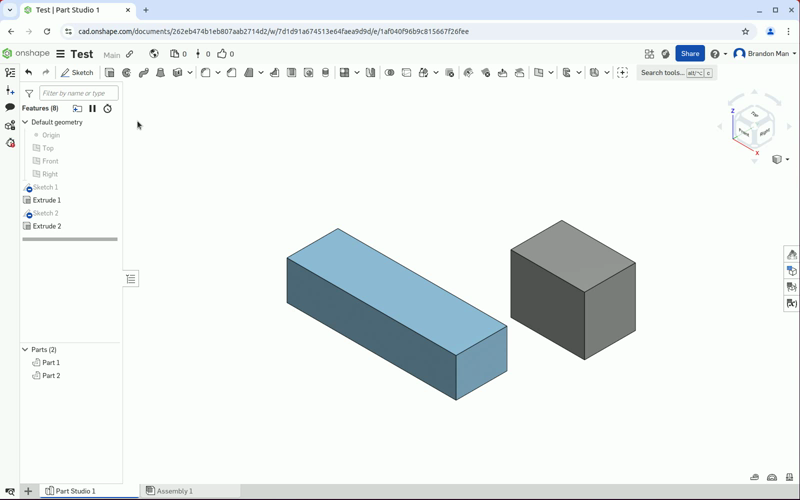
mouse_move(73, 189)
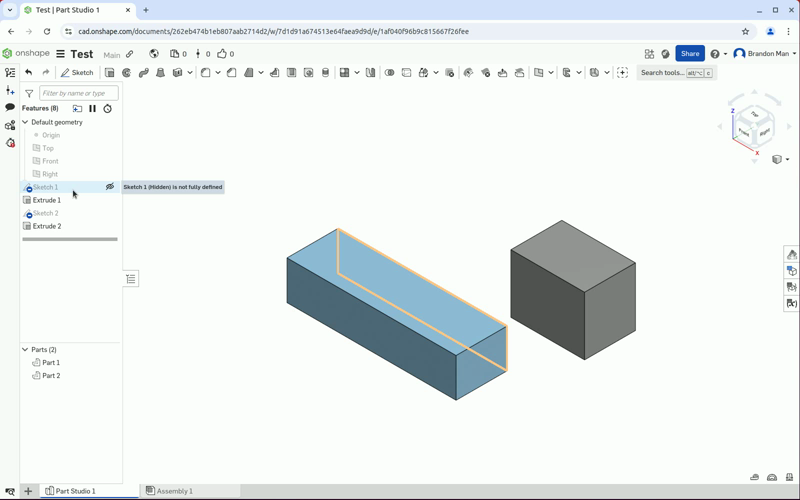
click(73, 189)